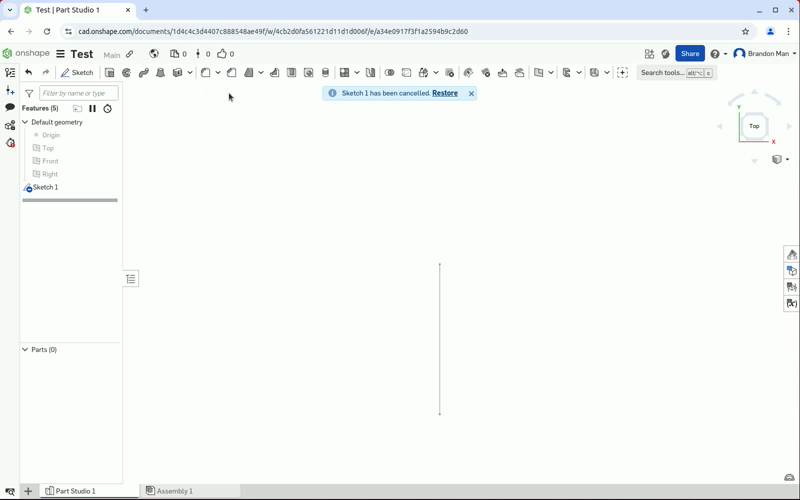
key(shift+h)
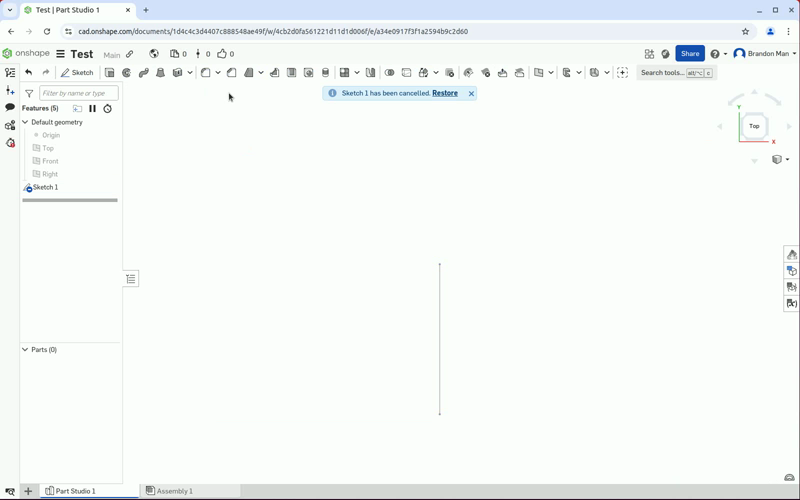
key(shift+s)
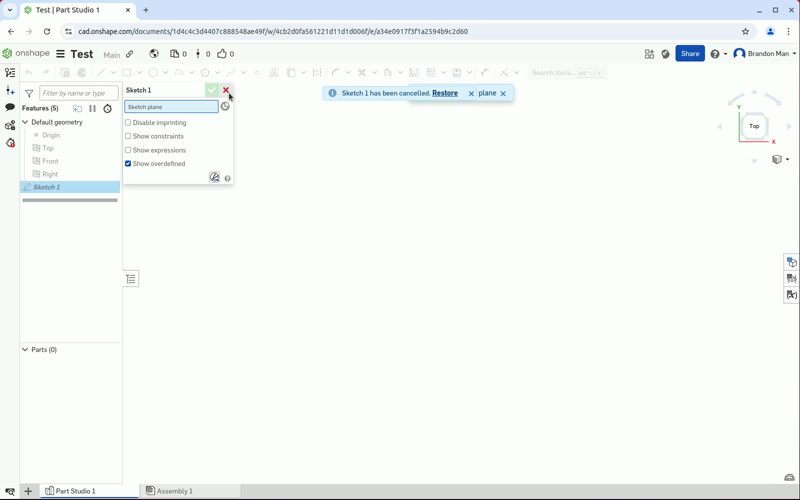
mouse_move(73, 150)
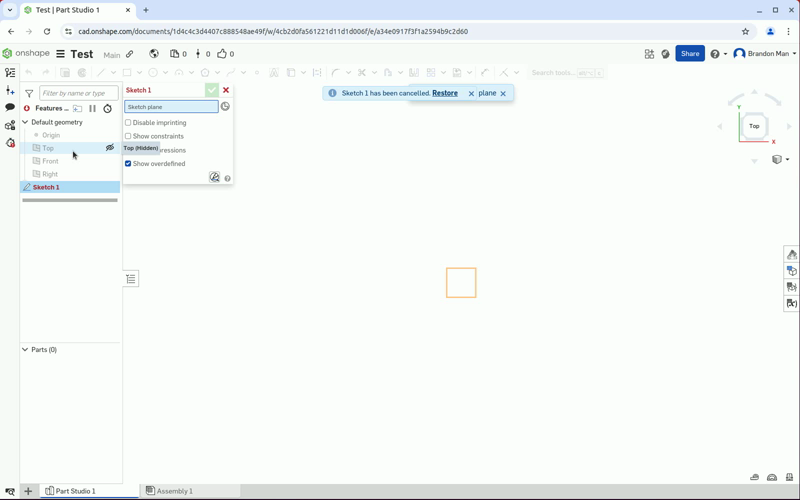
click(73, 150)
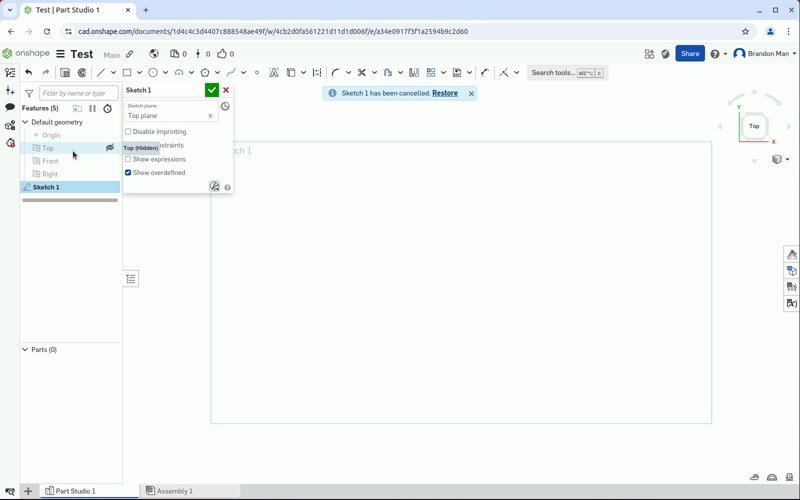
mouse_move(73, 352)
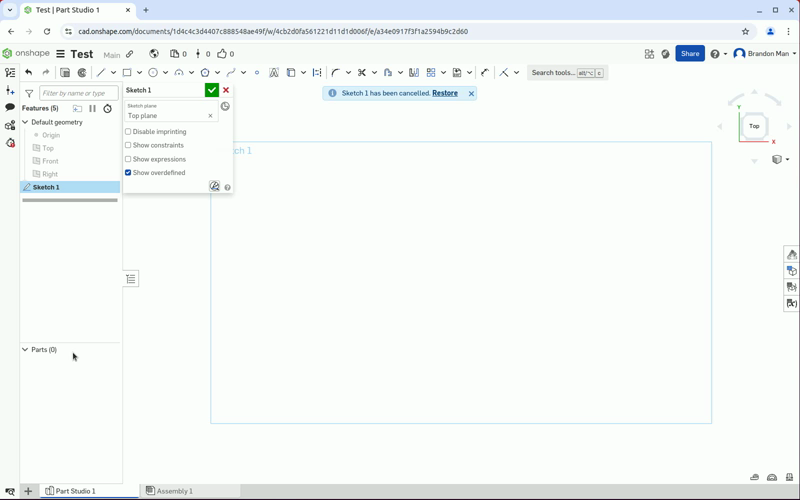
key(y)
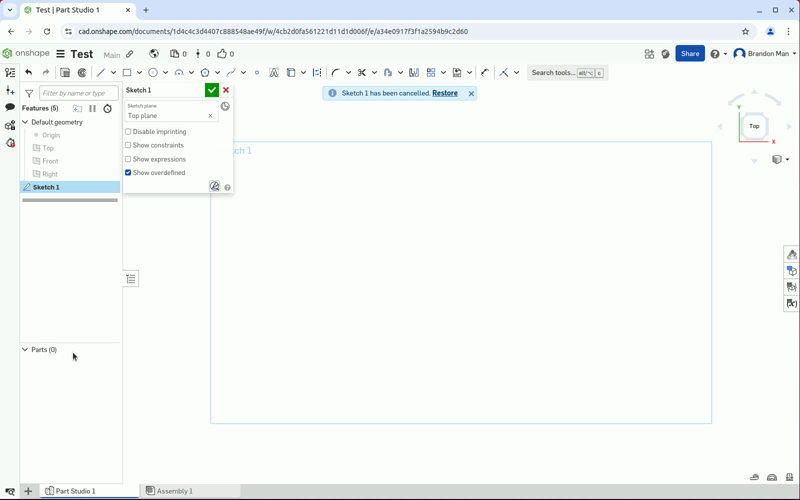
key(l)
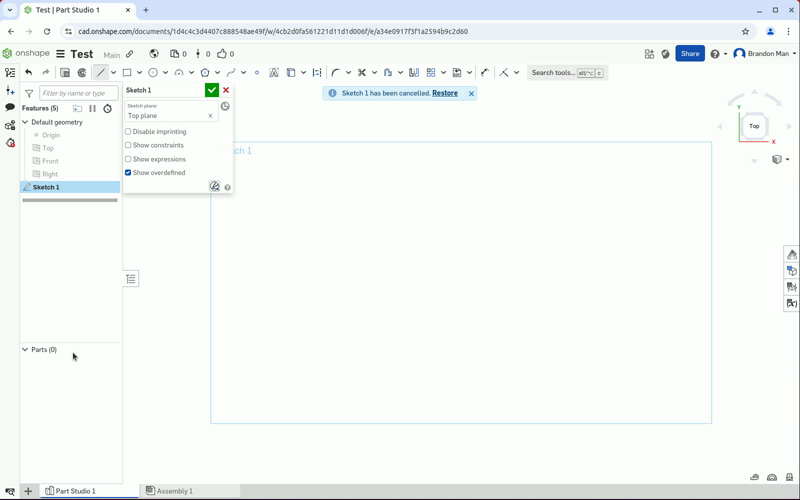
key_down(shift)
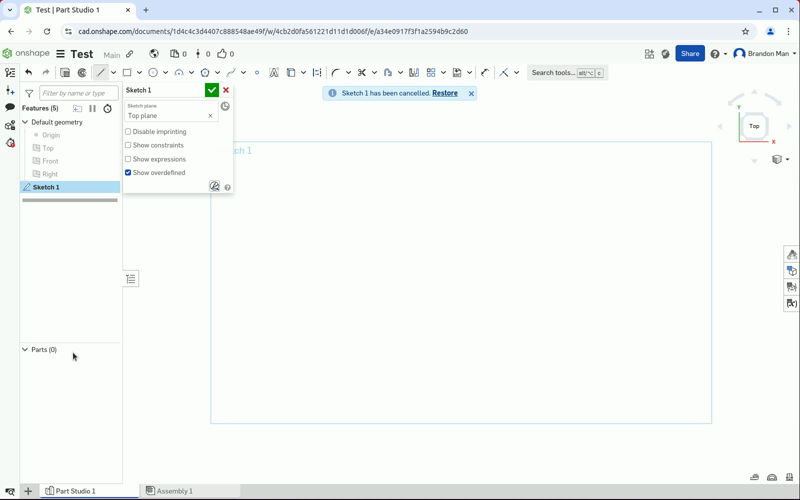
mouse_move(349, 282)
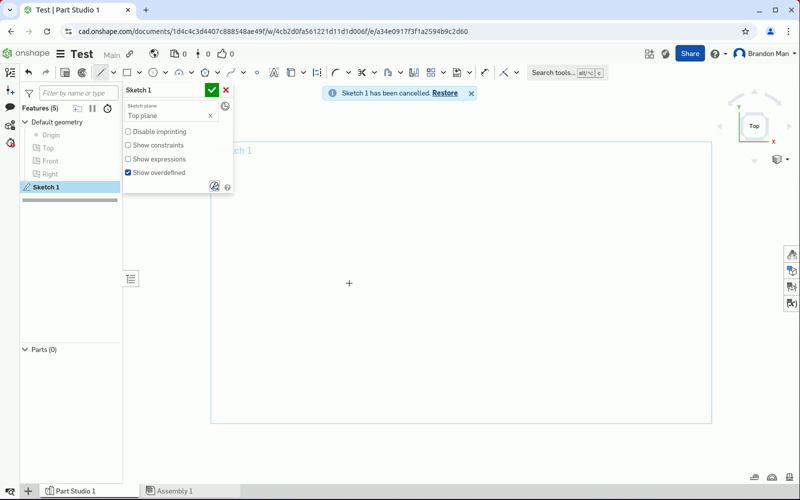
click(349, 282)
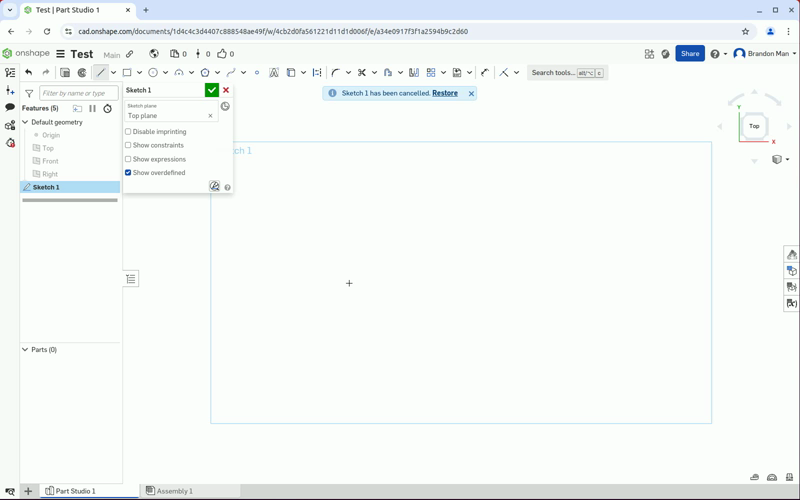
key_up(shift)
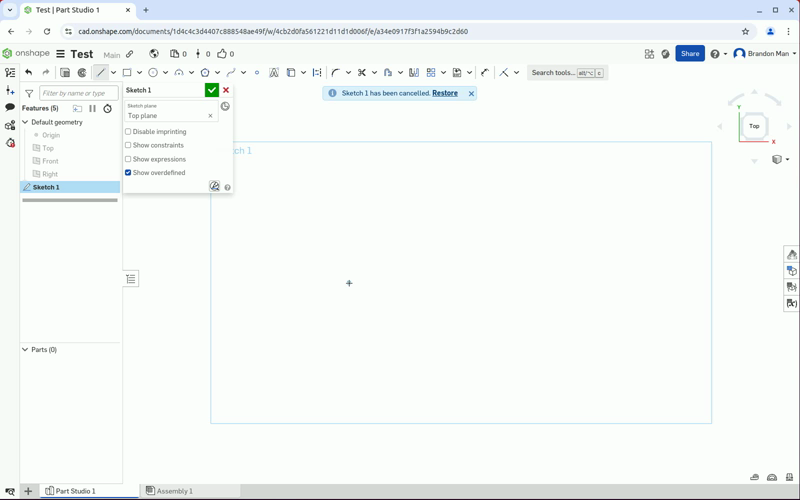
key_down(shift)
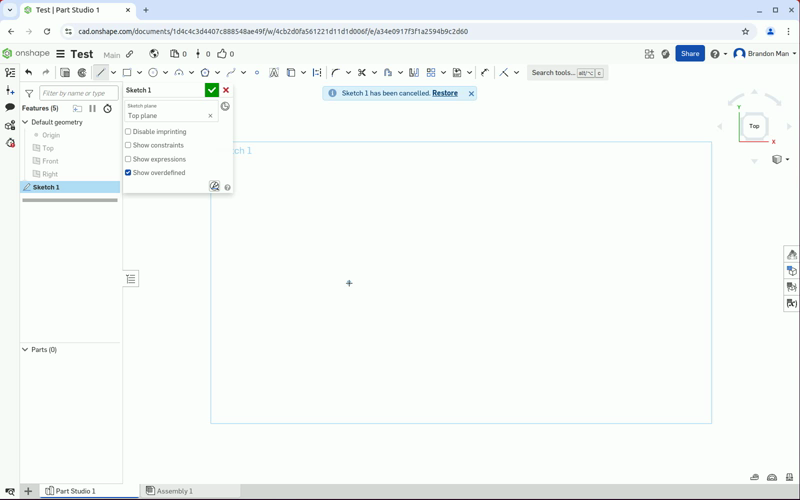
mouse_move(405, 378)
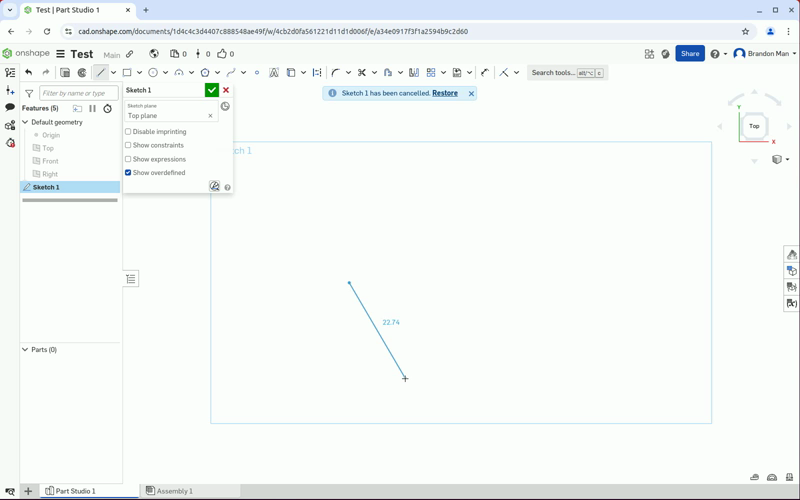
click(405, 378)
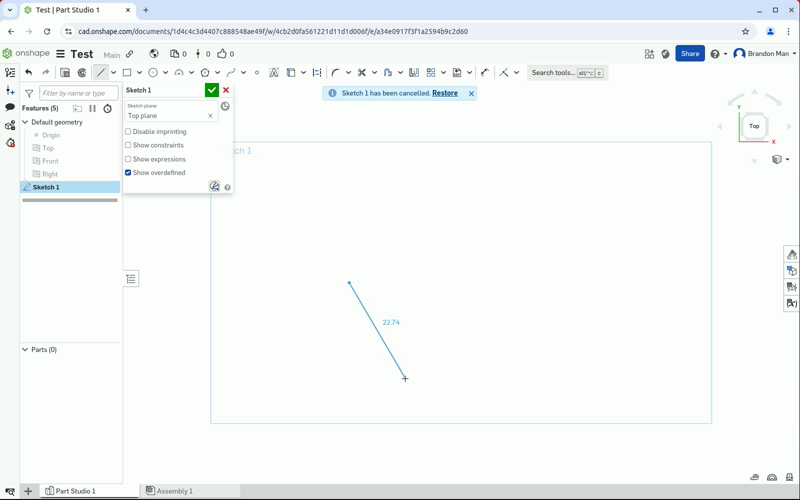
key_up(shift)
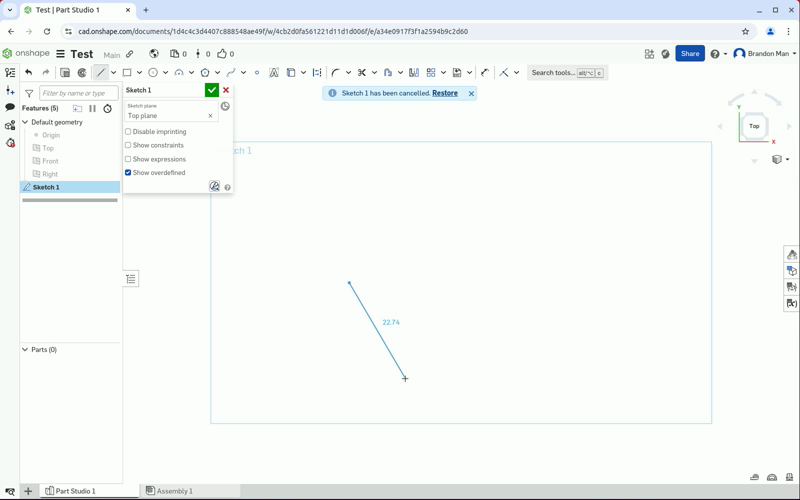
key_down(shift)
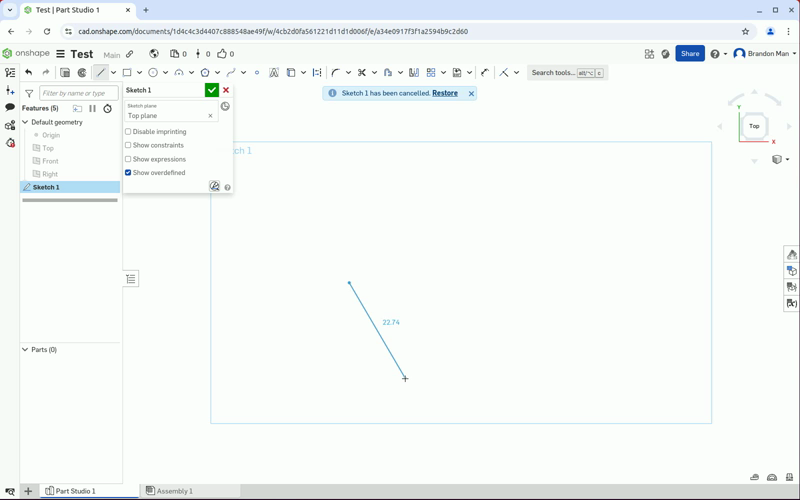
mouse_move(514, 378)
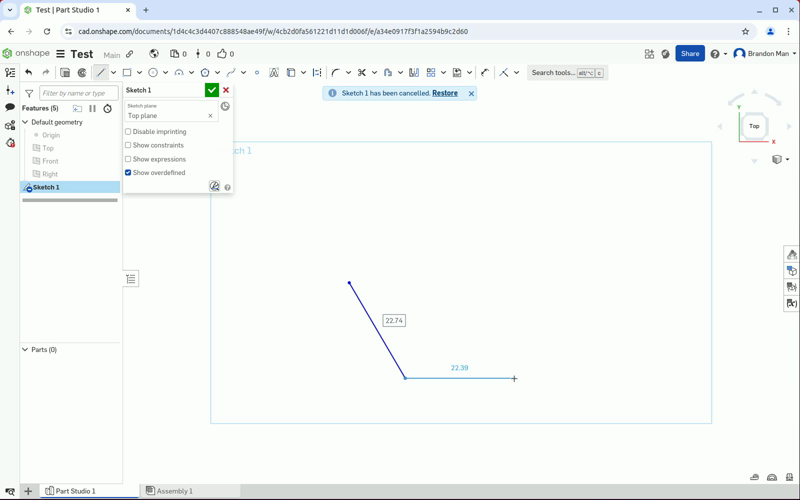
click(514, 378)
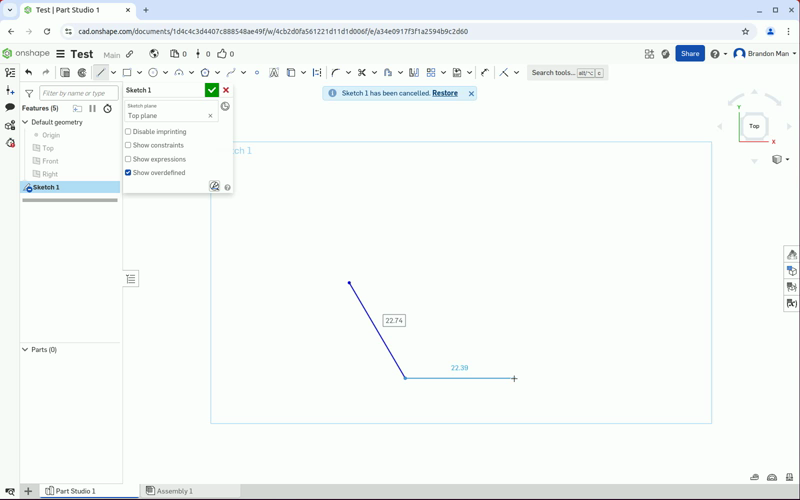
key_up(shift)
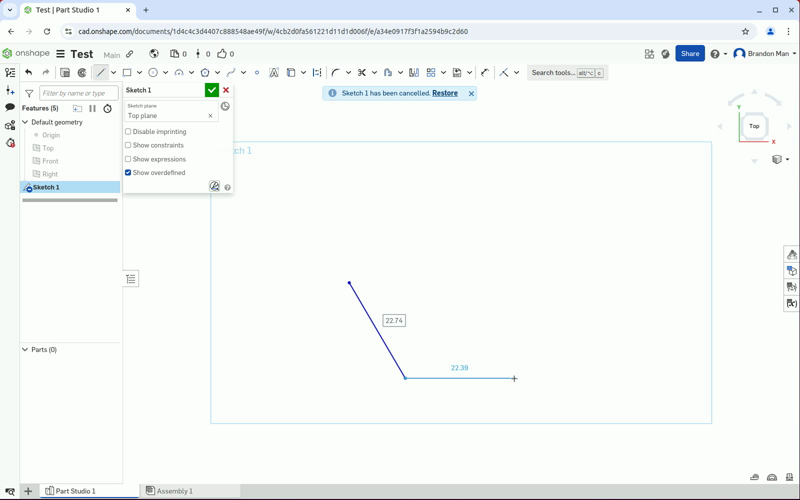
key_down(shift)
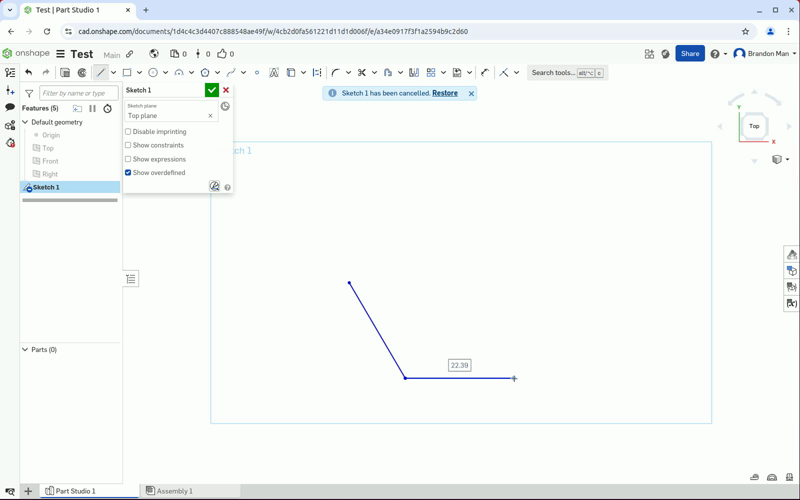
mouse_move(569, 282)
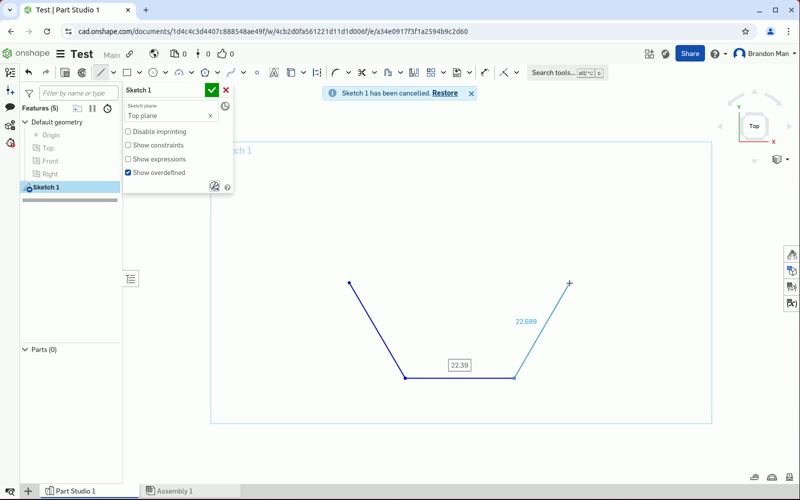
click(569, 282)
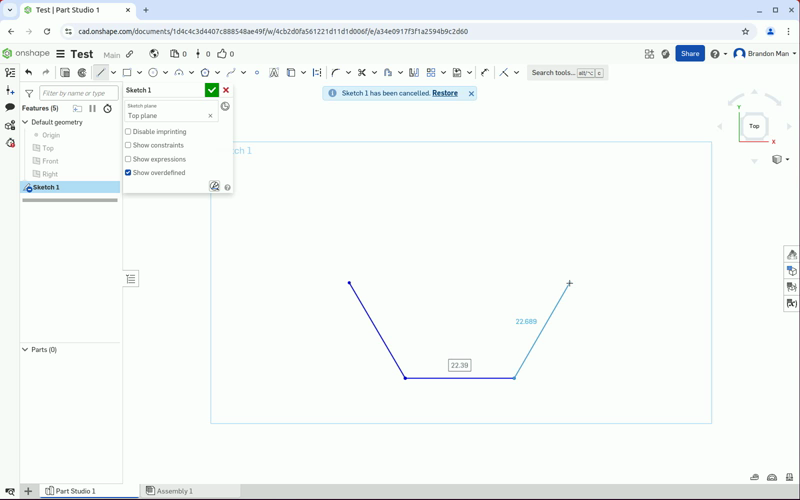
key_up(shift)
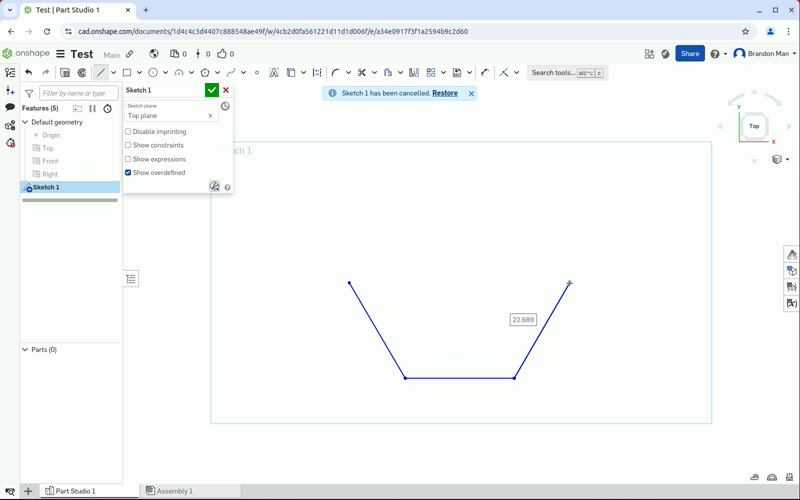
key_down(shift)
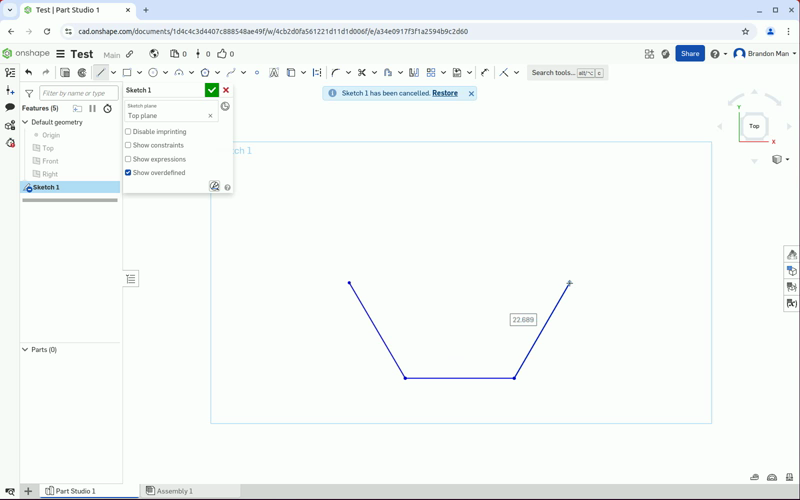
mouse_move(514, 187)
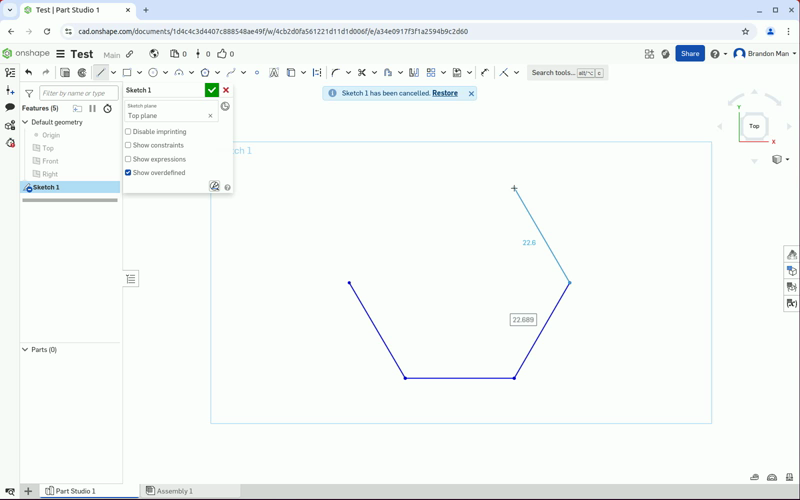
click(514, 187)
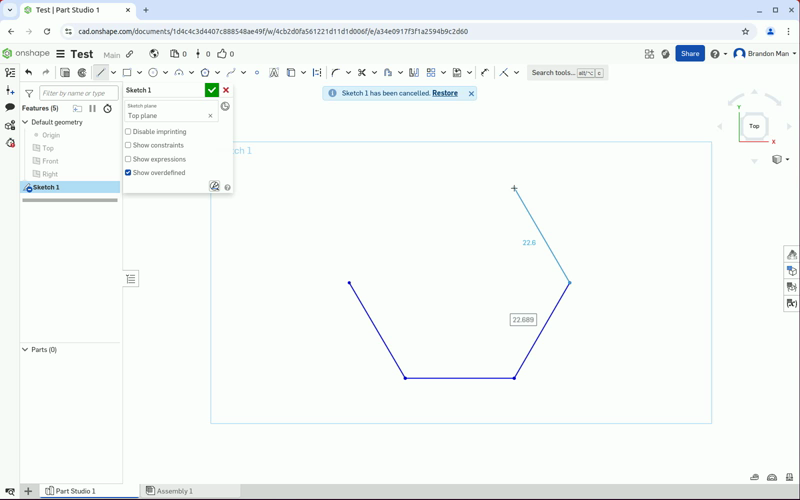
key_up(shift)
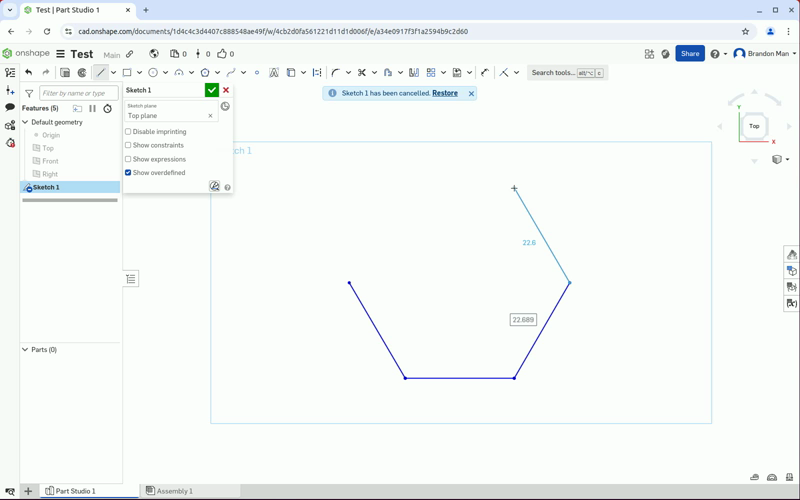
key_down(shift)
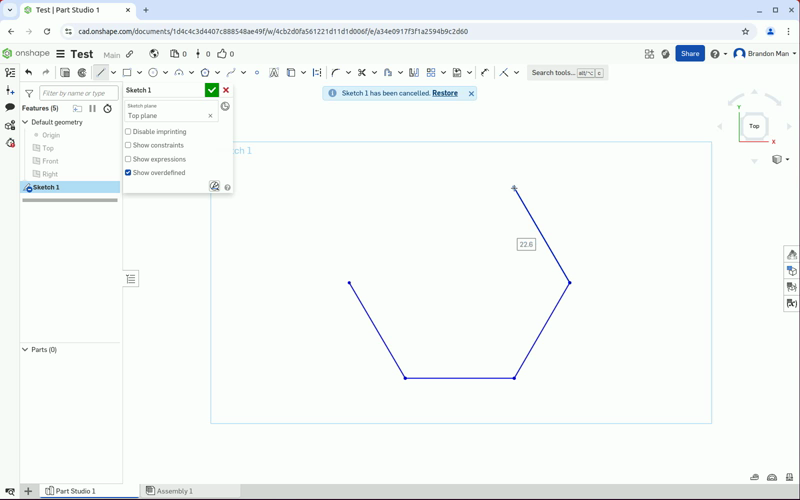
mouse_move(405, 187)
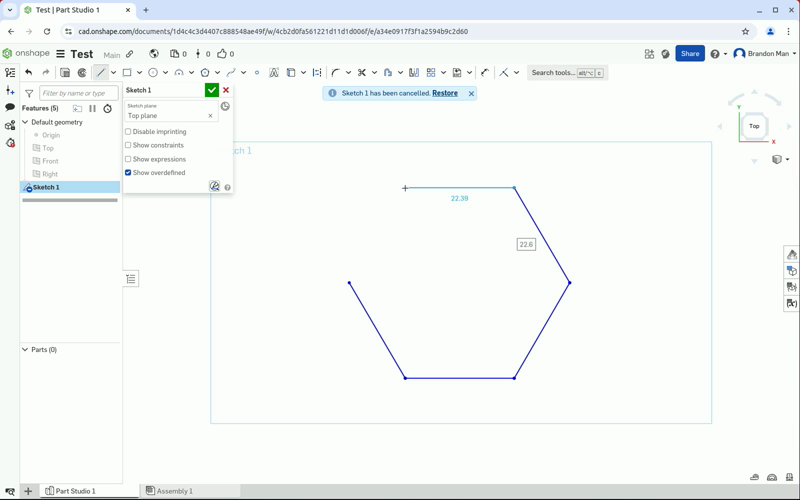
click(405, 187)
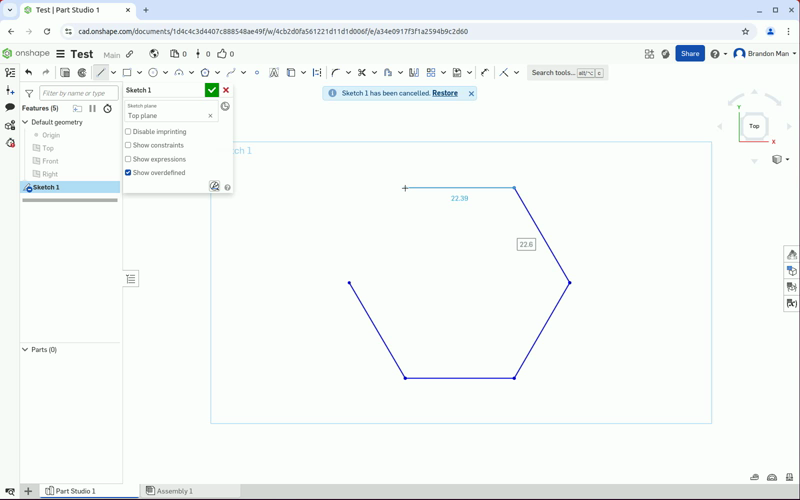
key_up(shift)
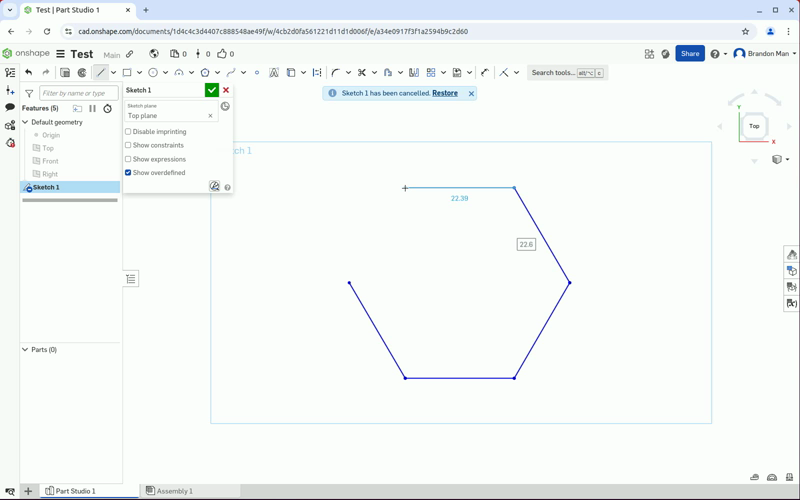
key_down(shift)
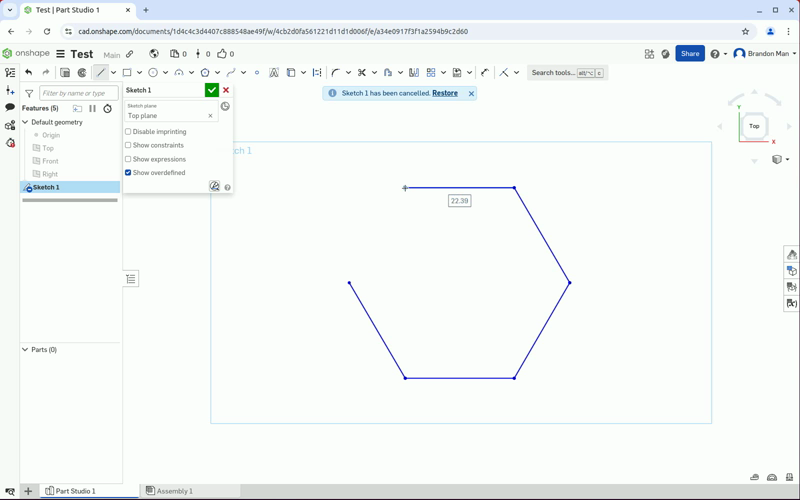
mouse_move(349, 282)
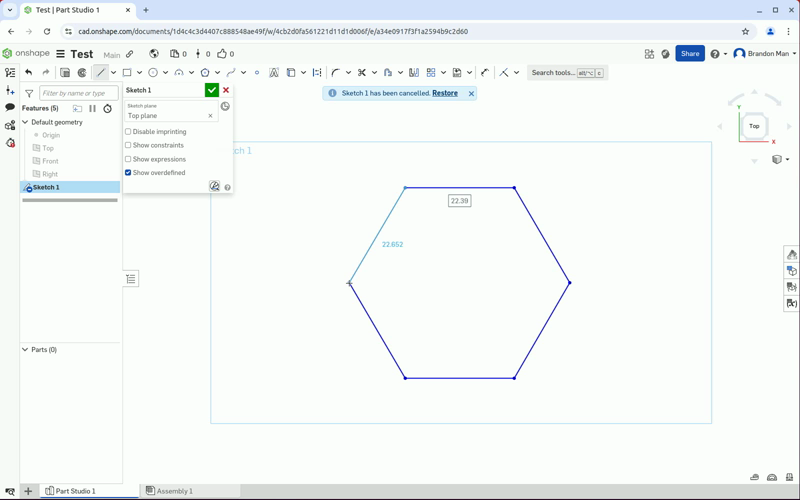
key_up(shift)
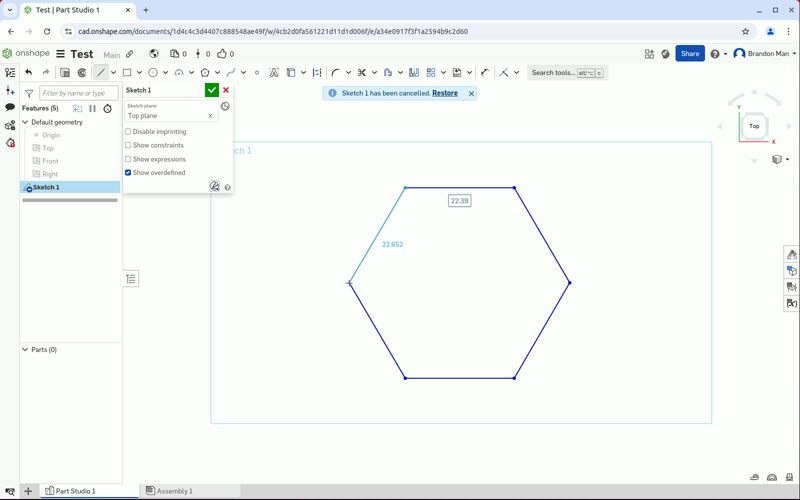
click(349, 282)
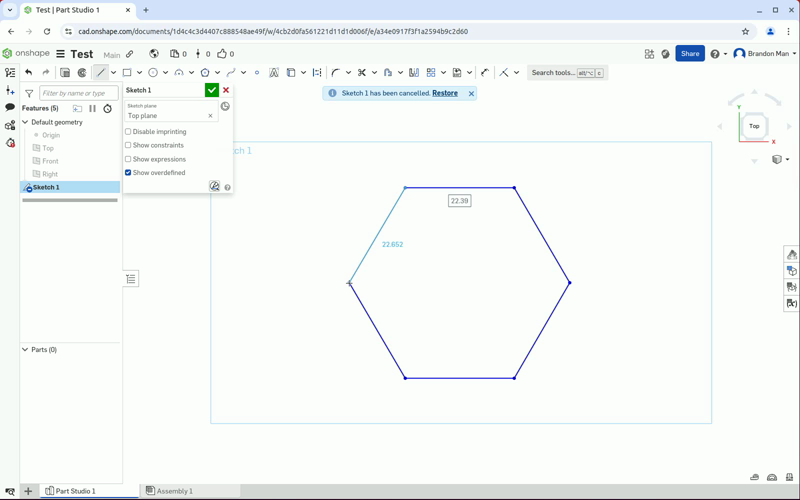
key(esc)
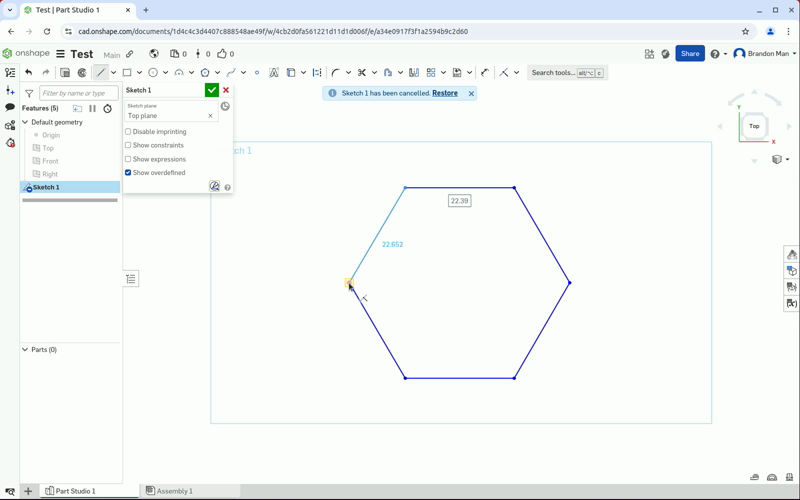
mouse_move(497, 208)
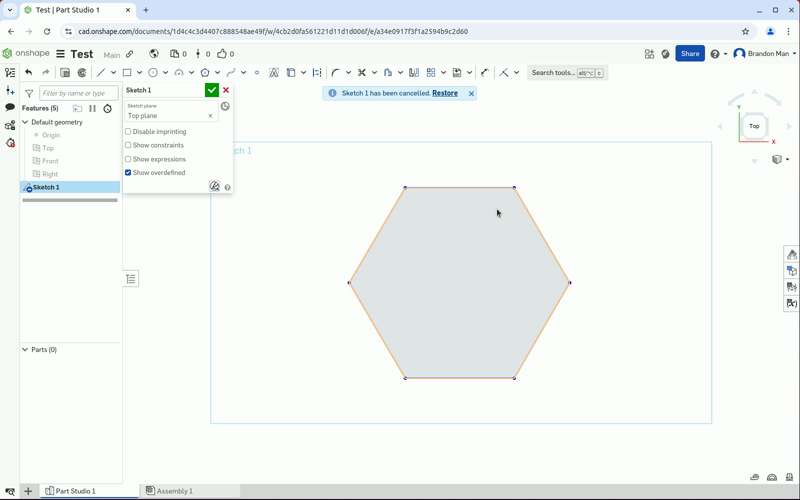
click(497, 208)
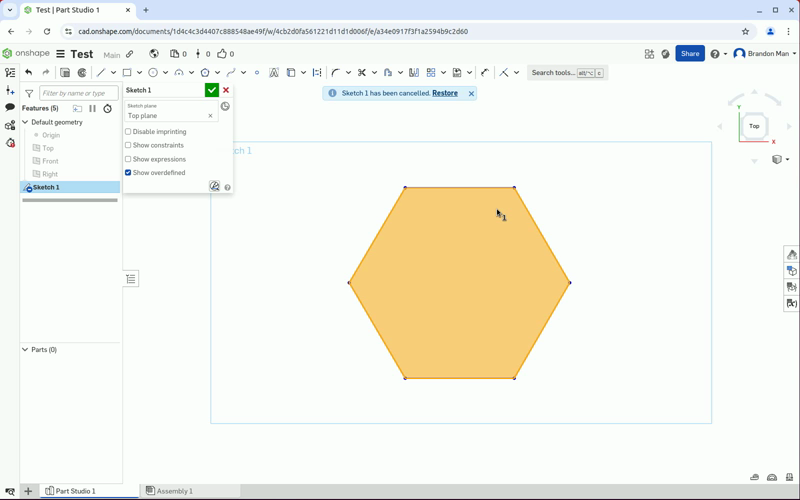
mouse_move(73, 352)
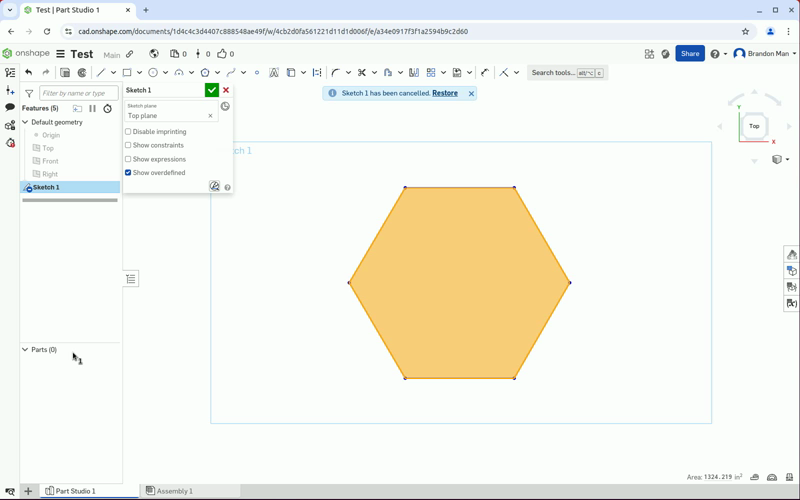
key(shift+y)
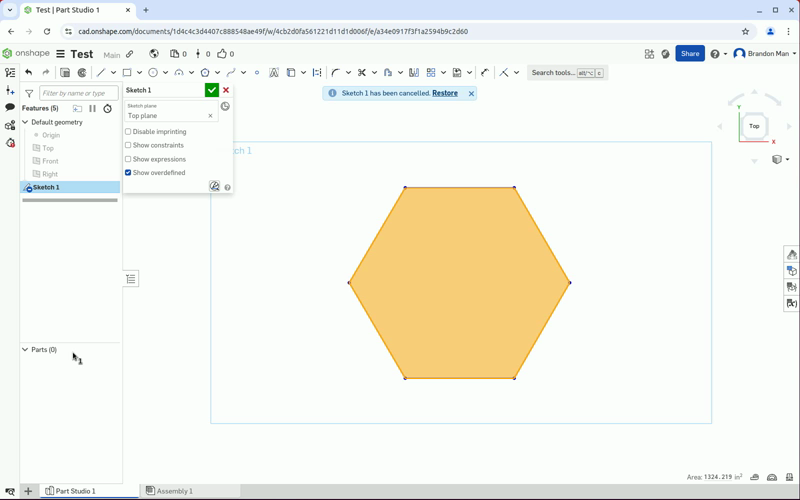
key(shift+e)
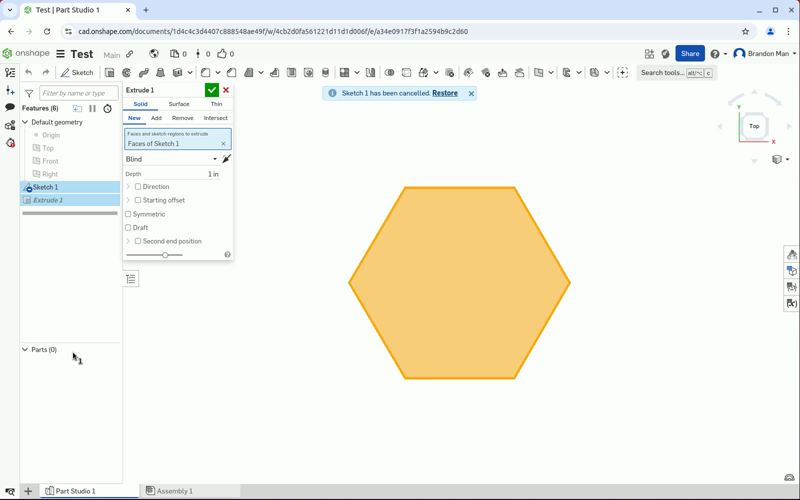
mouse_move(143, 106)
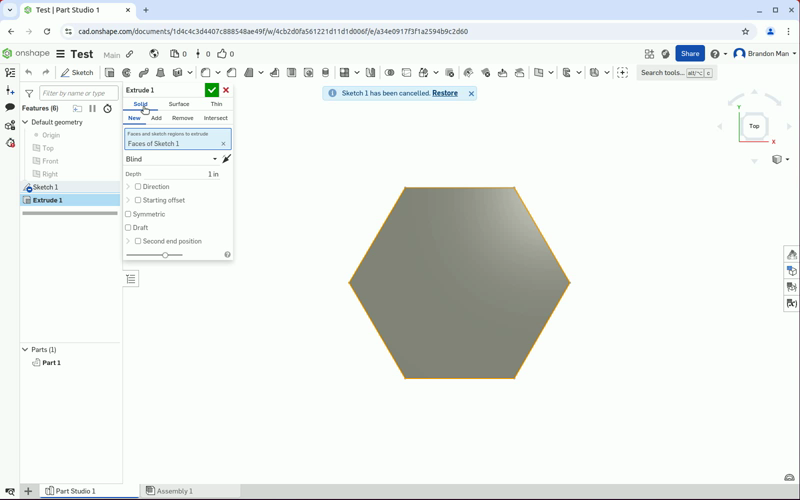
click(143, 106)
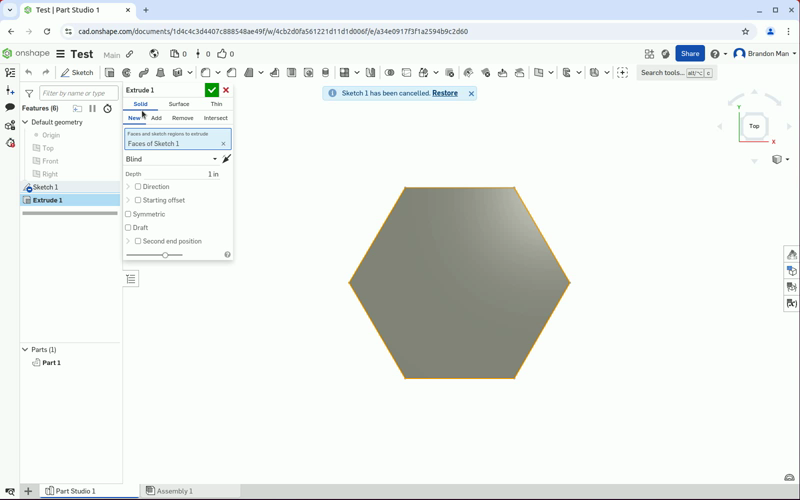
mouse_move(137, 120)
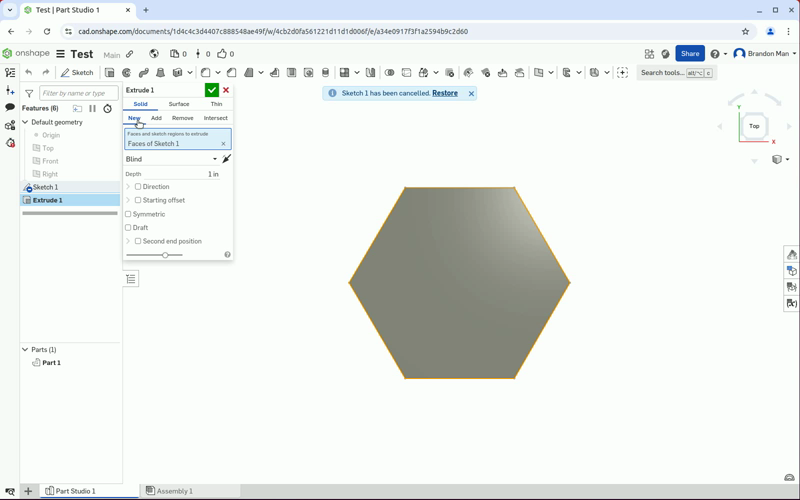
click(137, 120)
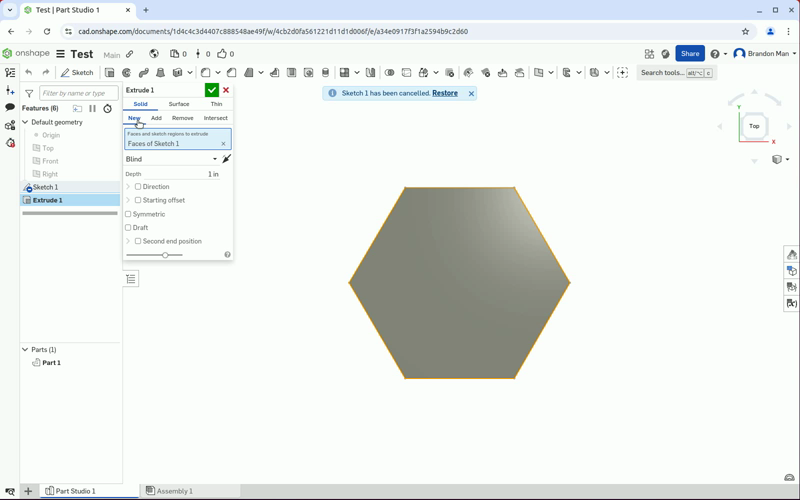
key(tab, 4)
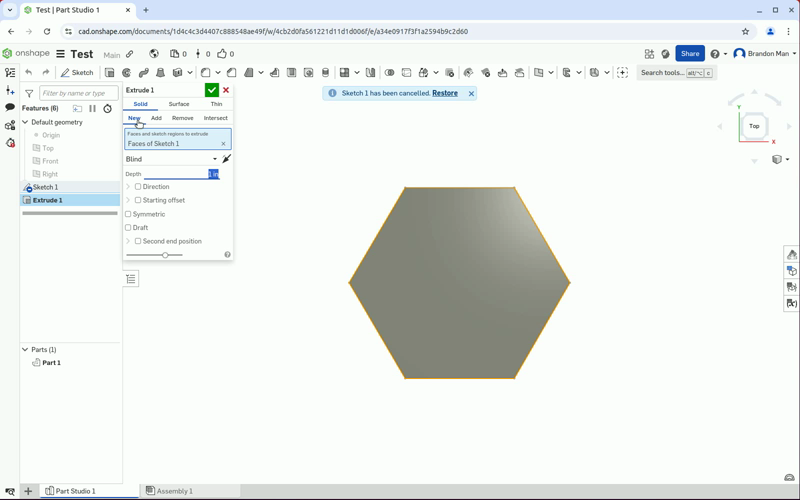
text(15.405)
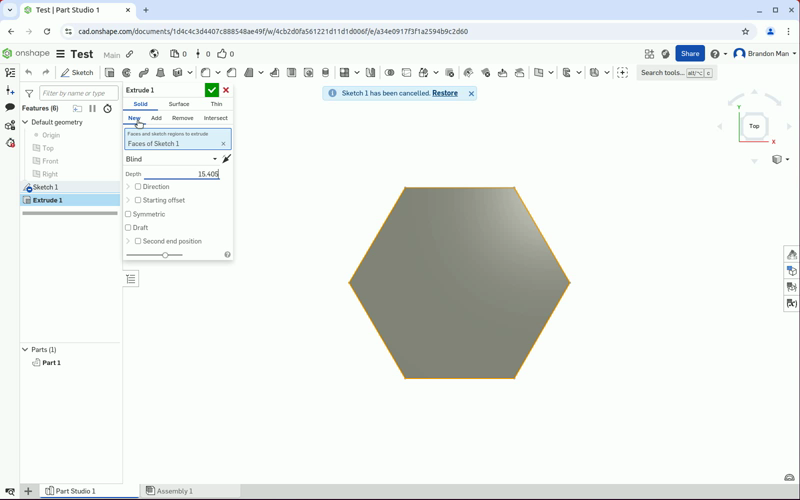
key(enter)
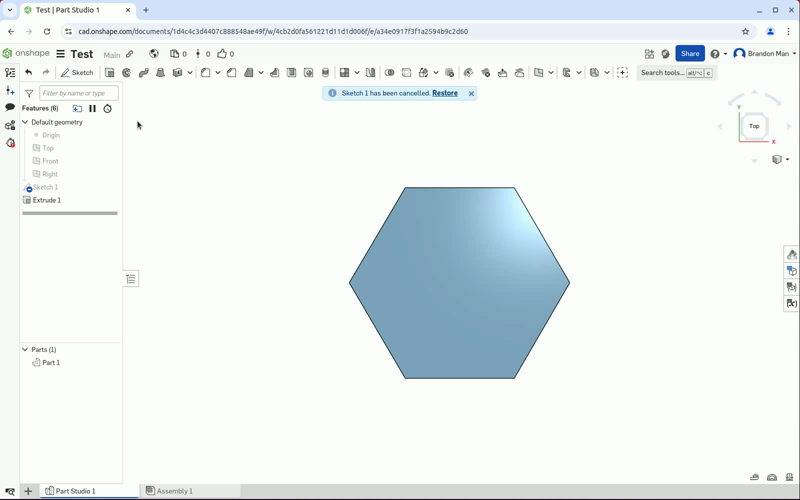
key(shift+h)
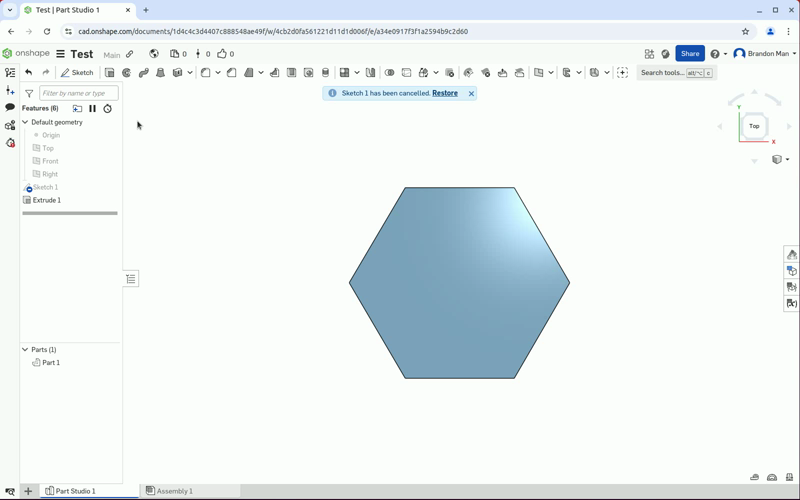
key(shift+h)
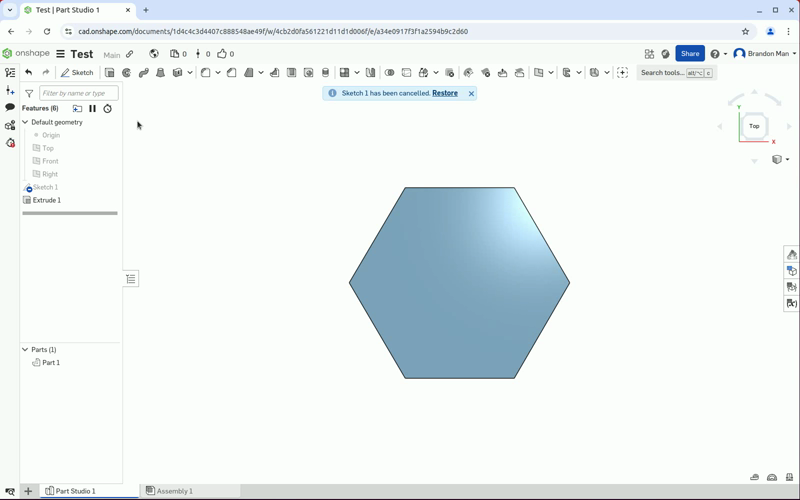
mouse_move(73, 189)
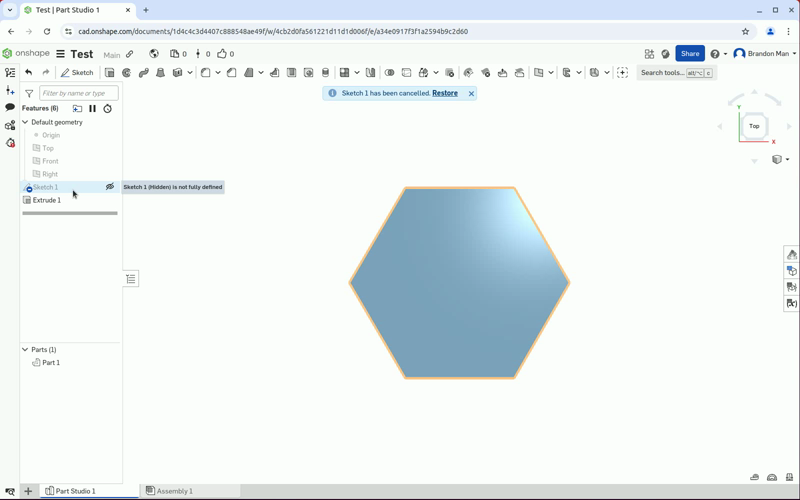
click(73, 189)
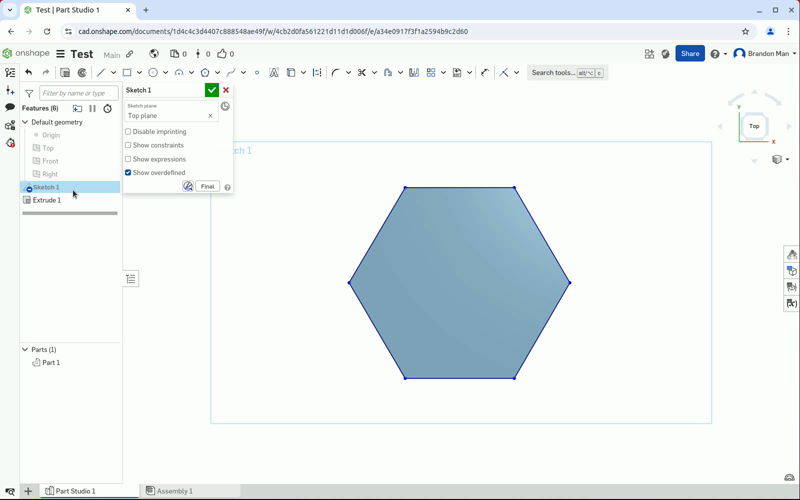
mouse_move(229, 92)
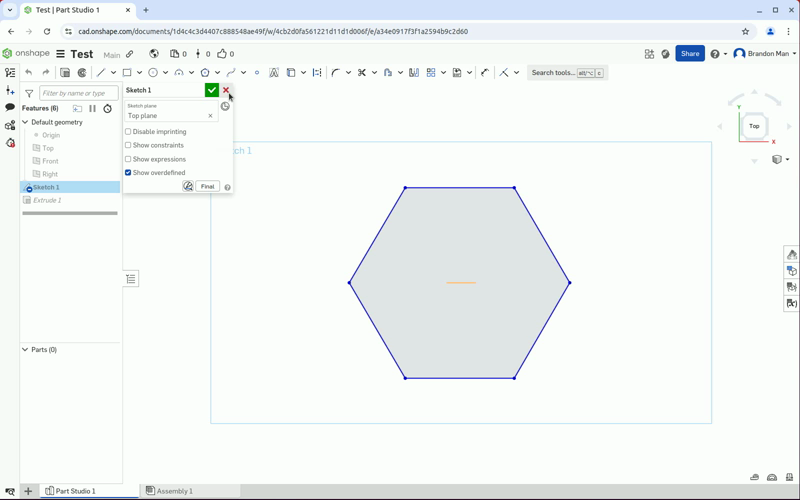
click(229, 92)
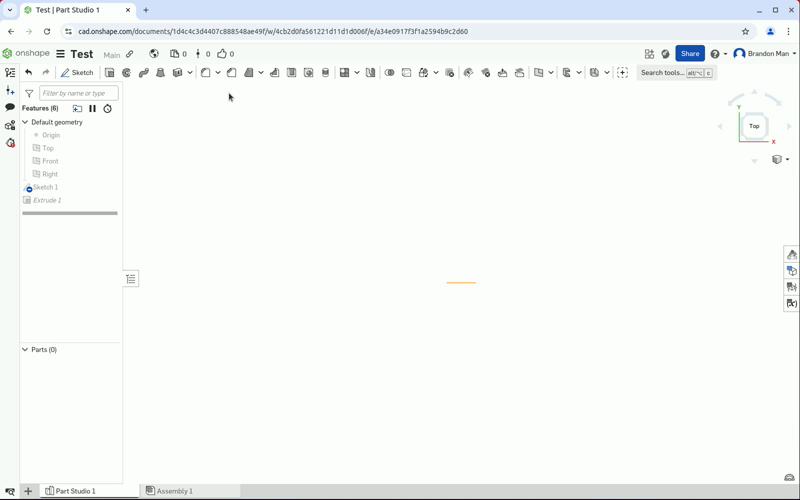
mouse_move(541, 75)
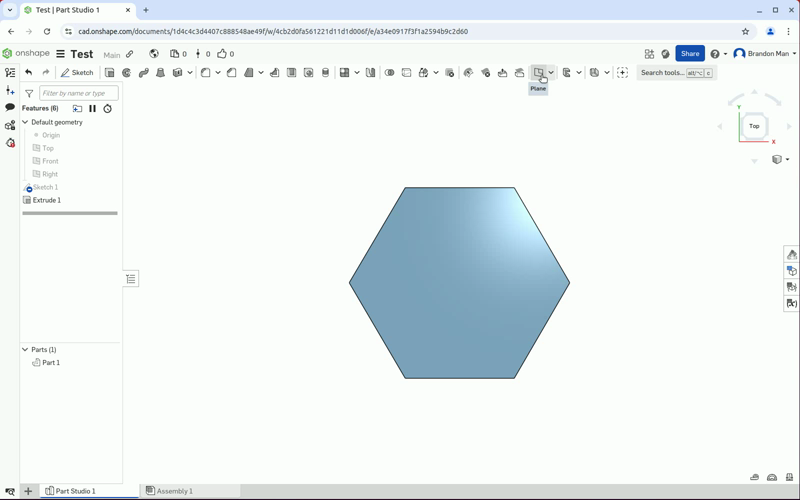
click(541, 75)
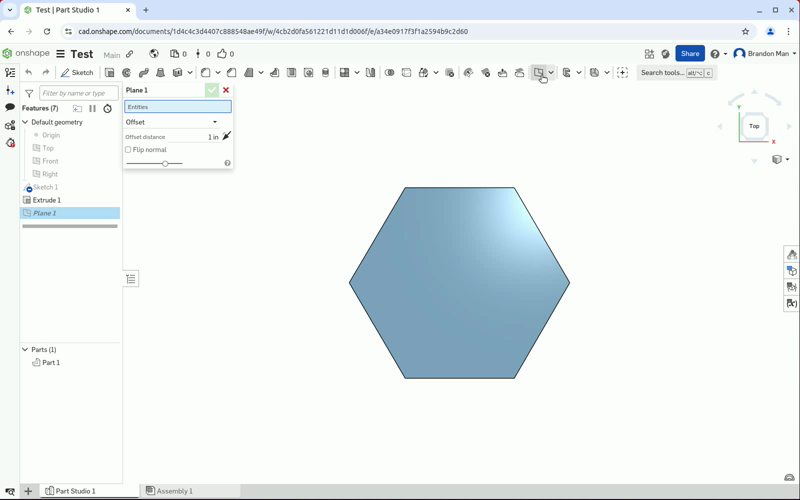
mouse_move(73, 150)
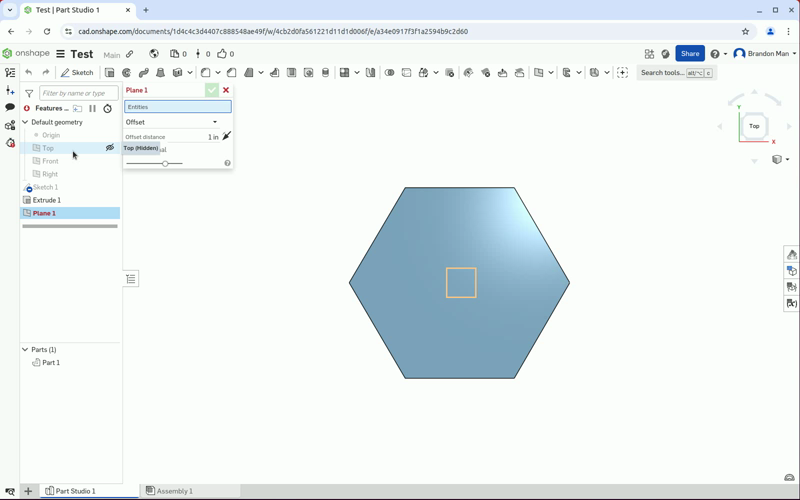
click(73, 150)
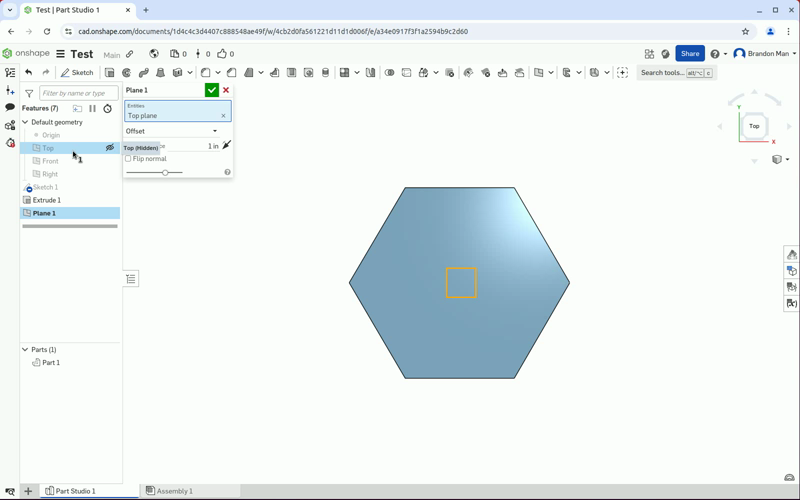
key(tab, 2)
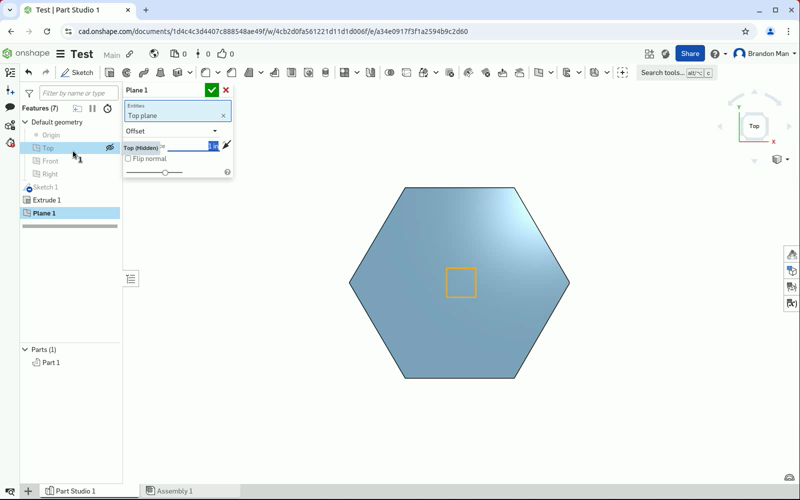
text(15.405)
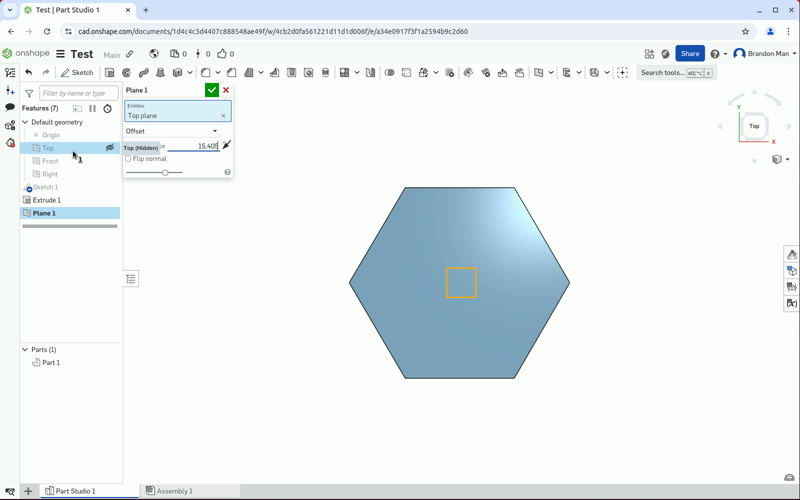
key(enter, 2)
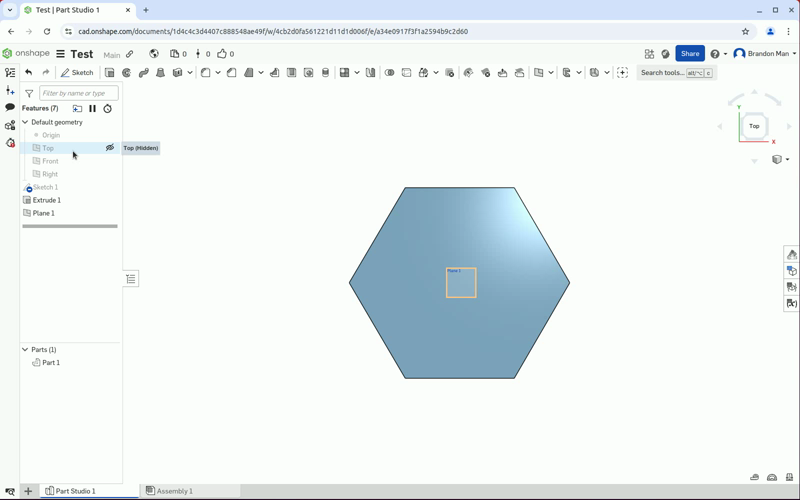
key(shift+s)
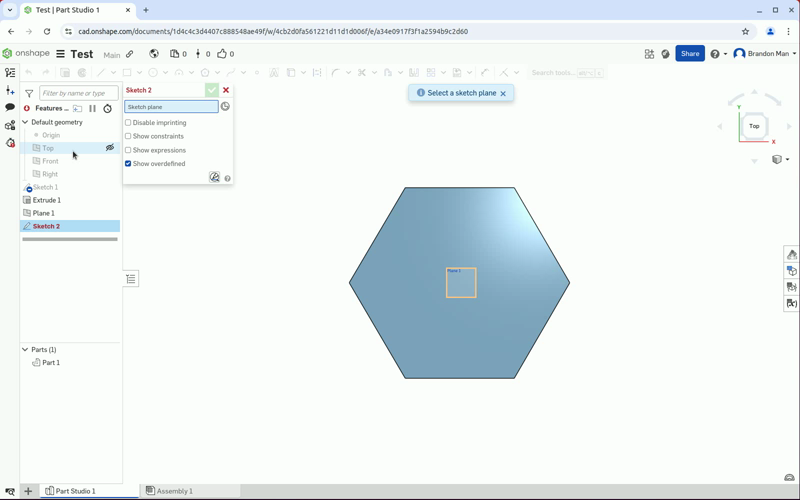
mouse_move(73, 215)
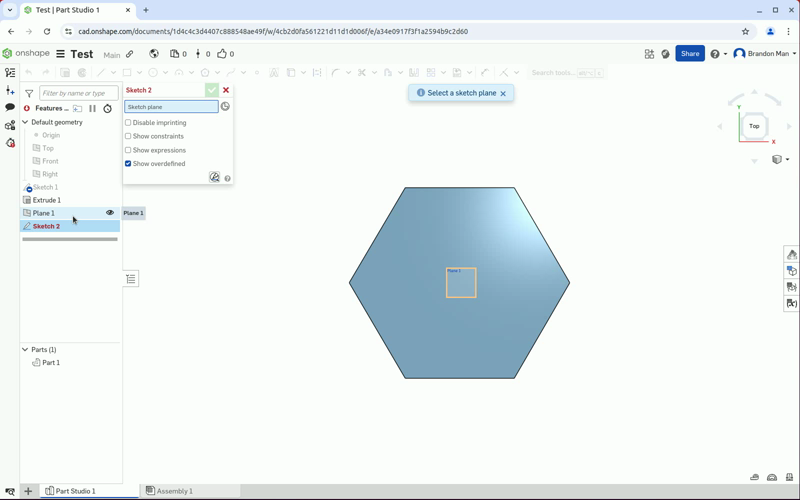
click(73, 215)
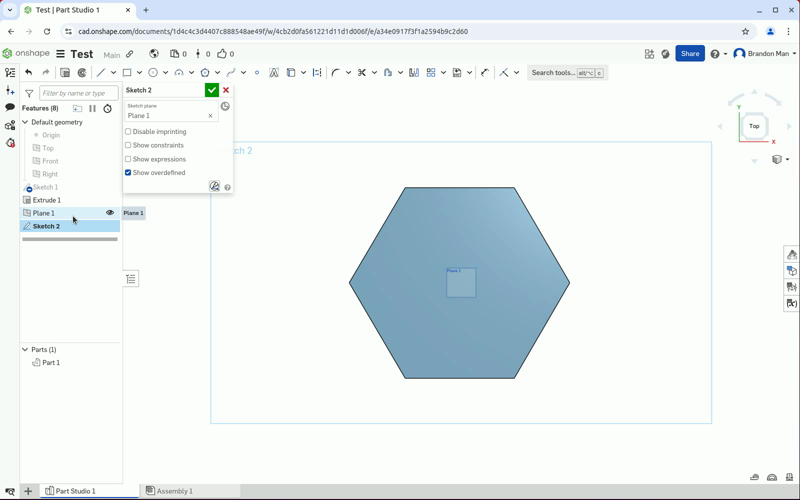
mouse_move(73, 352)
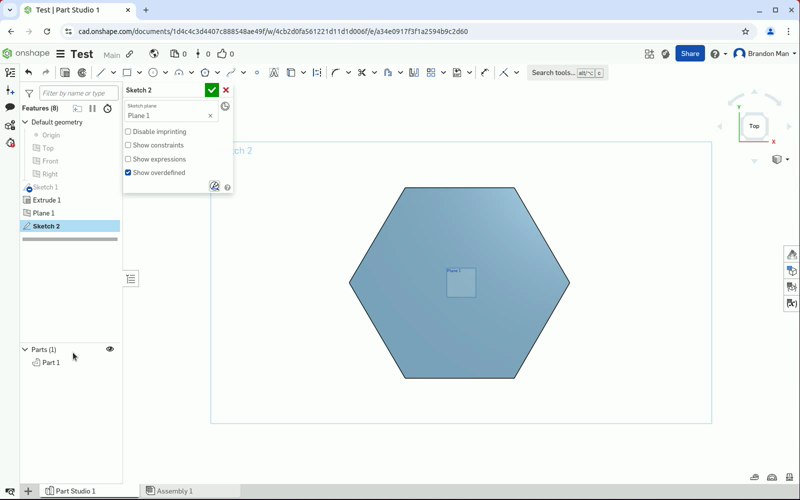
key(y)
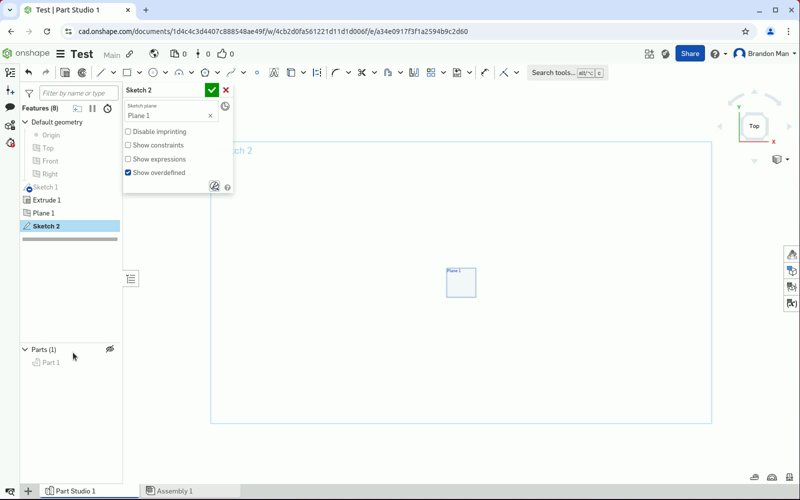
key(c)
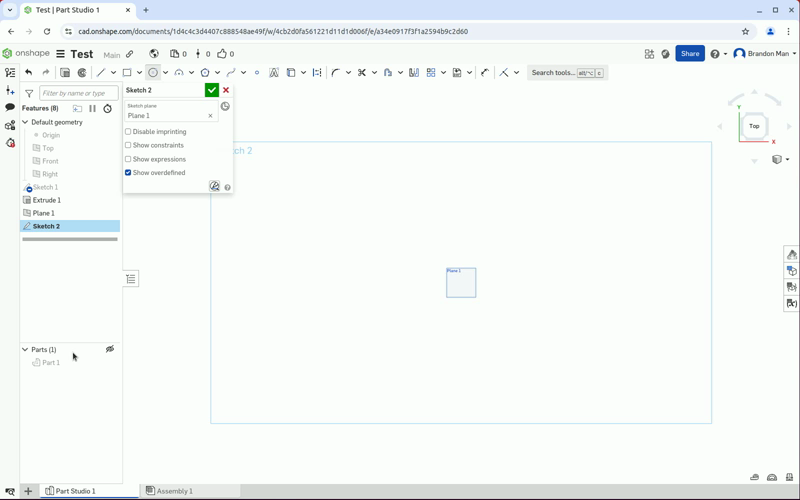
key_down(shift)
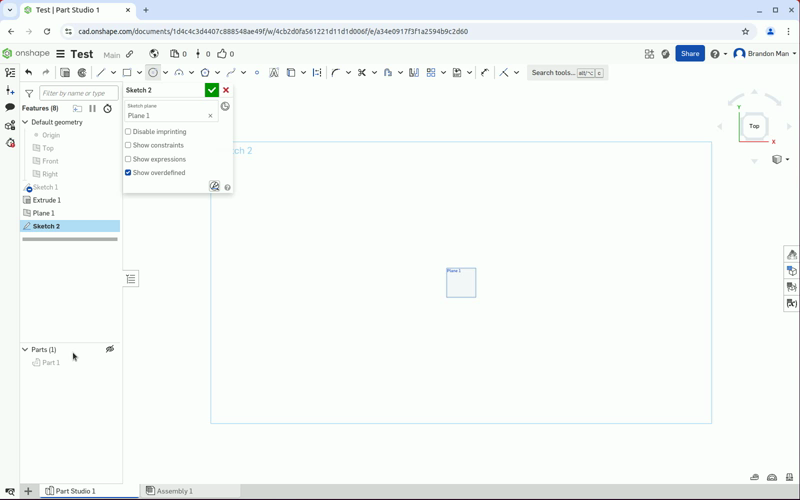
mouse_move(461, 282)
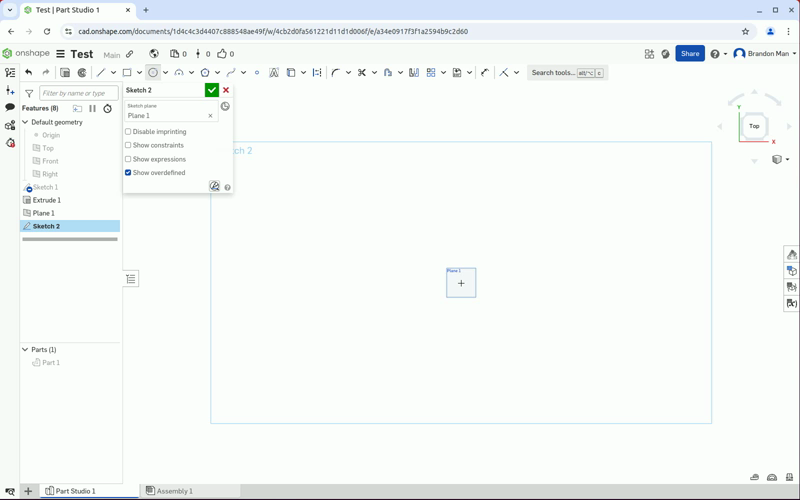
click(461, 282)
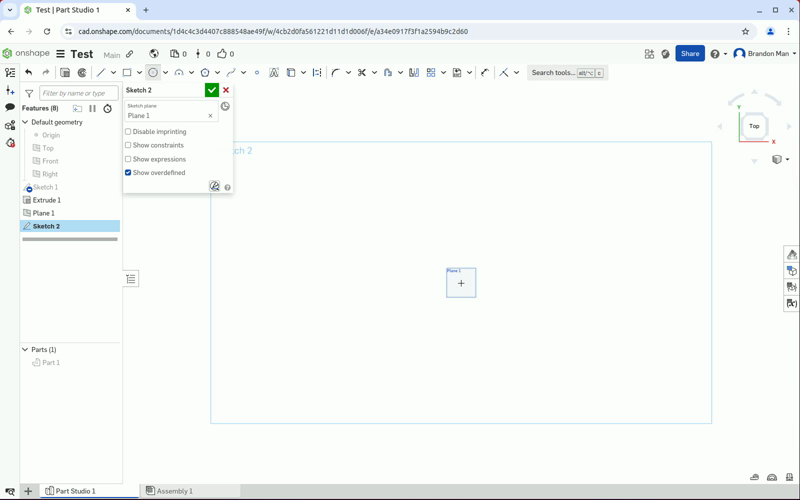
key_up(shift)
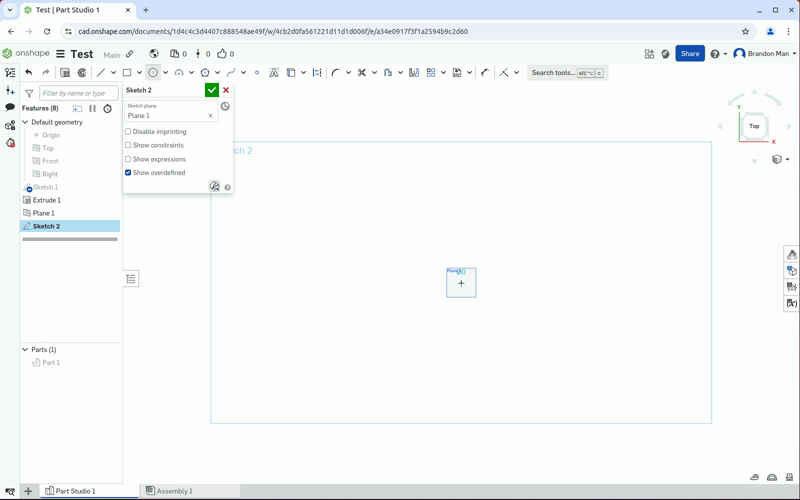
mouse_move(552, 282)
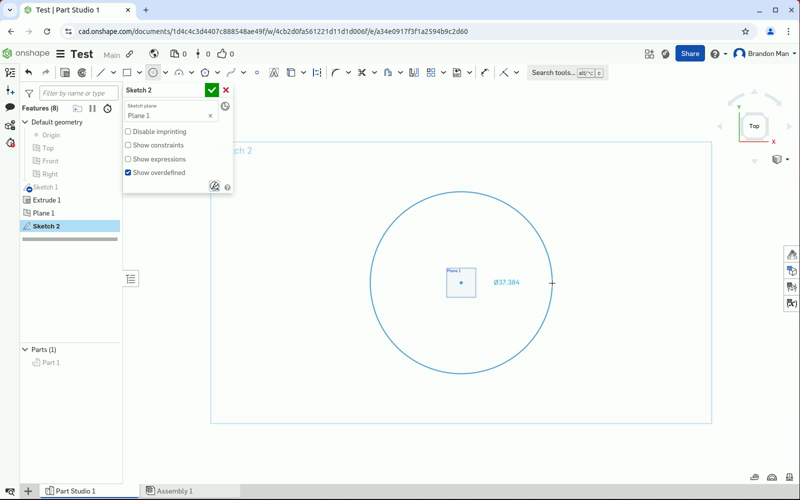
click(552, 282)
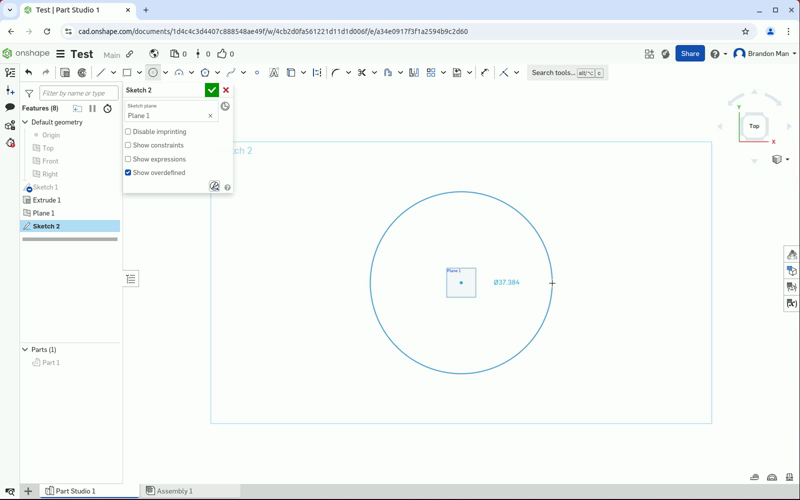
key(esc)
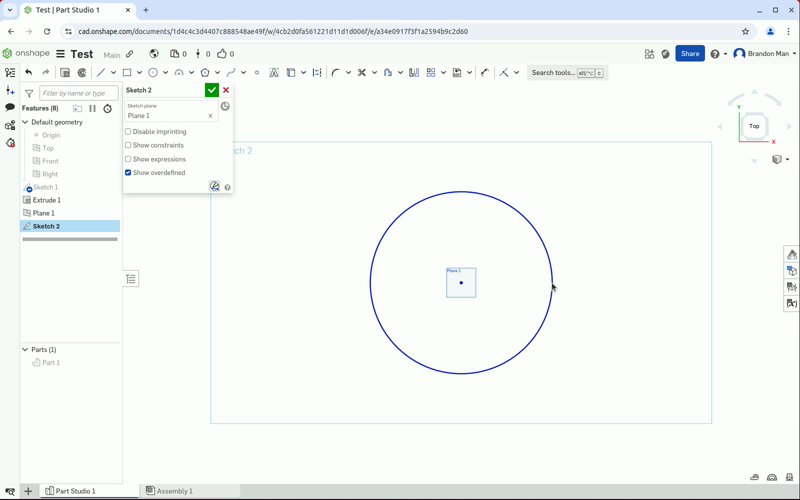
mouse_move(402, 239)
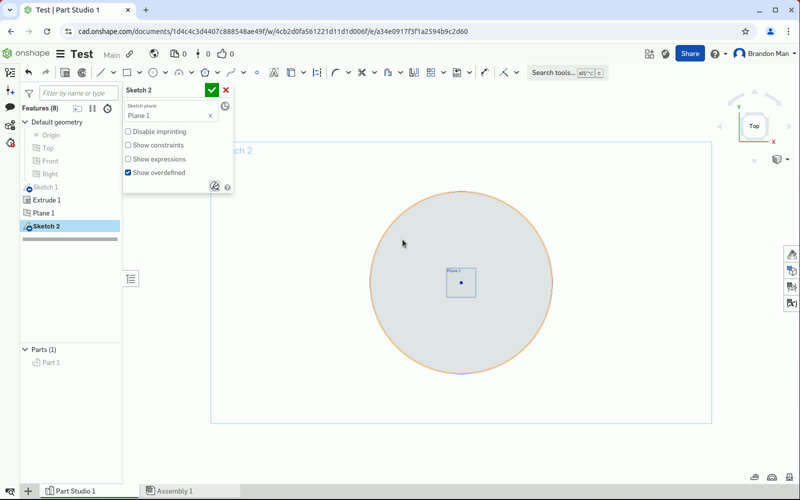
click(402, 239)
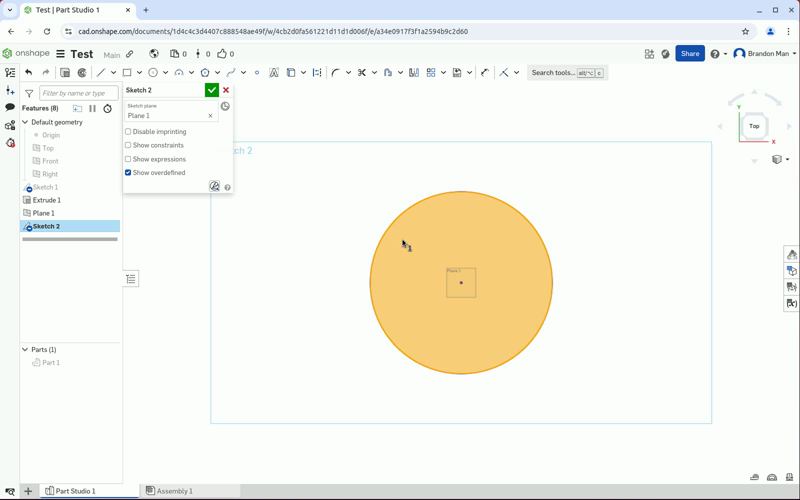
mouse_move(73, 352)
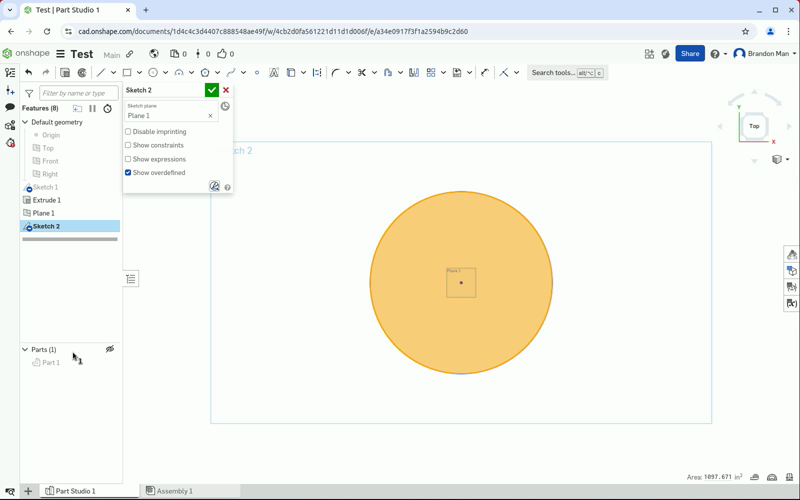
key(shift+y)
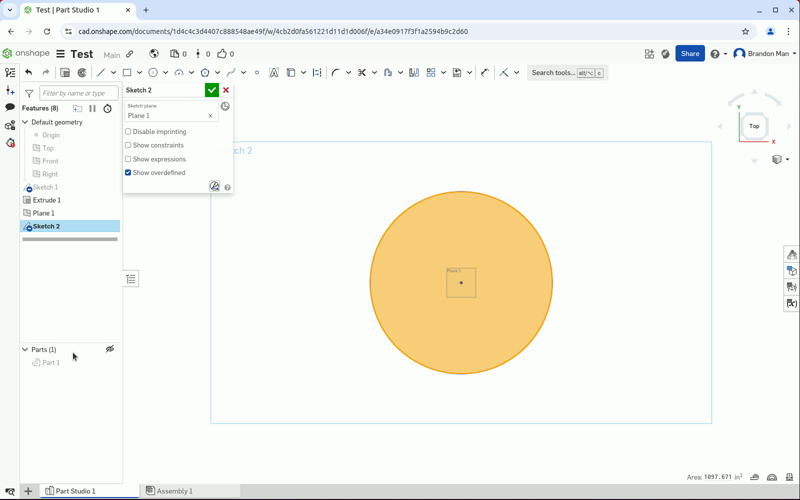
key(shift+e)
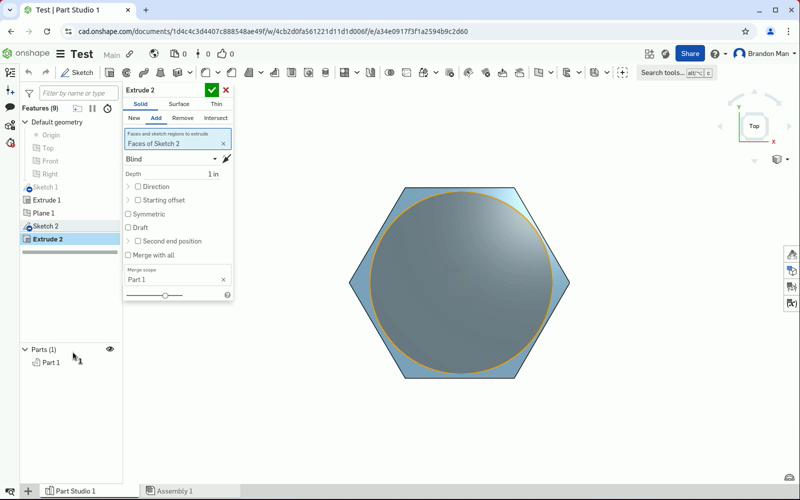
mouse_move(143, 106)
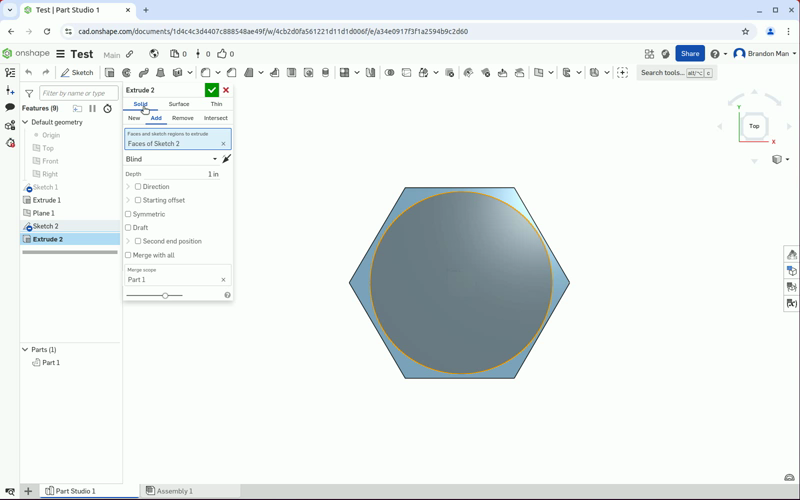
click(143, 106)
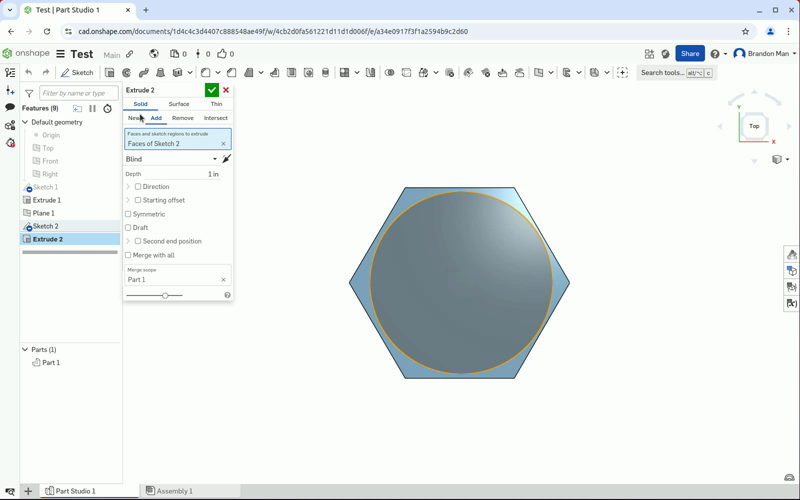
mouse_move(137, 120)
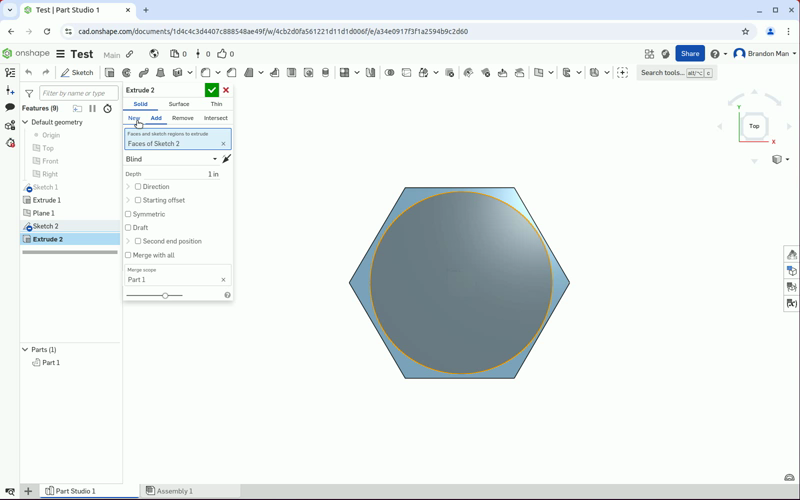
click(137, 120)
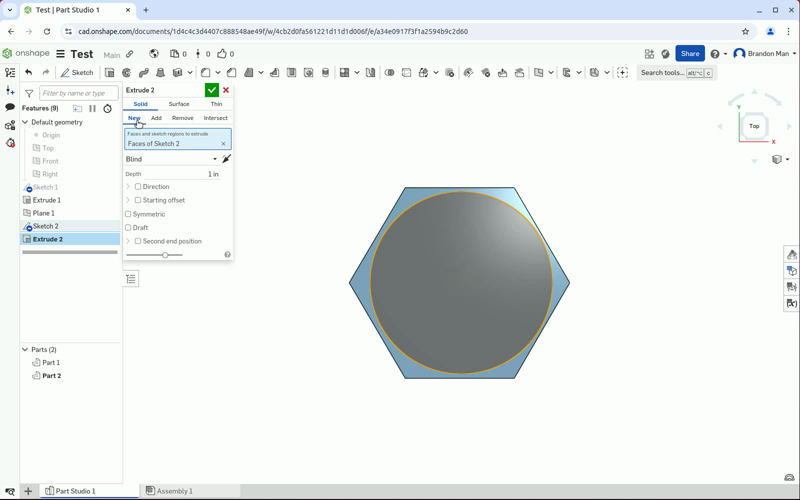
key(tab, 4)
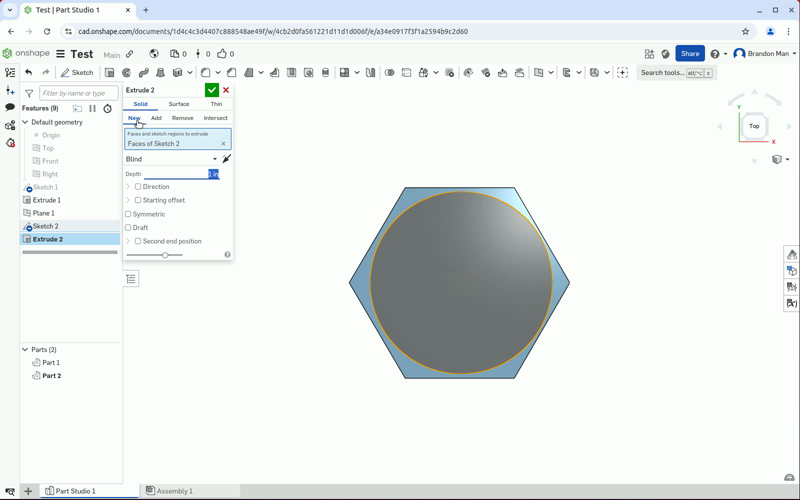
text(7.703)
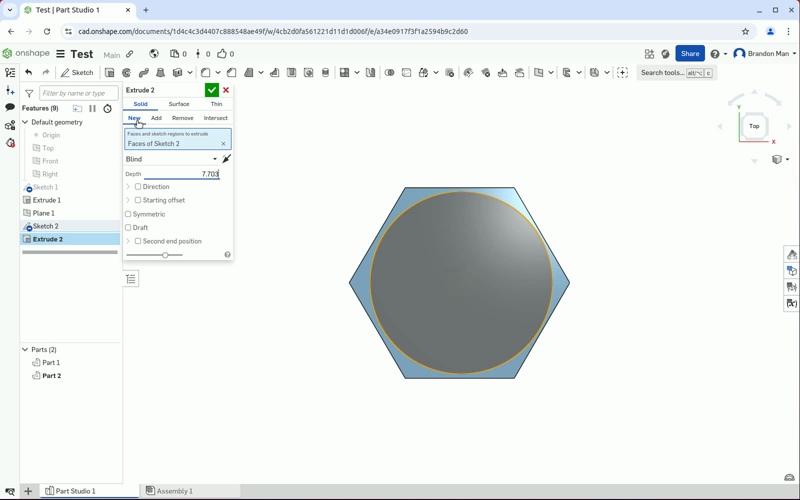
key(enter)
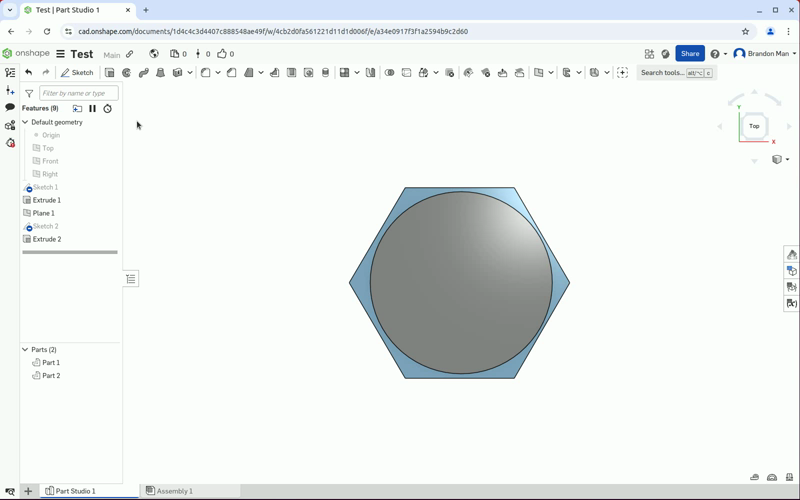
key(shift+h)
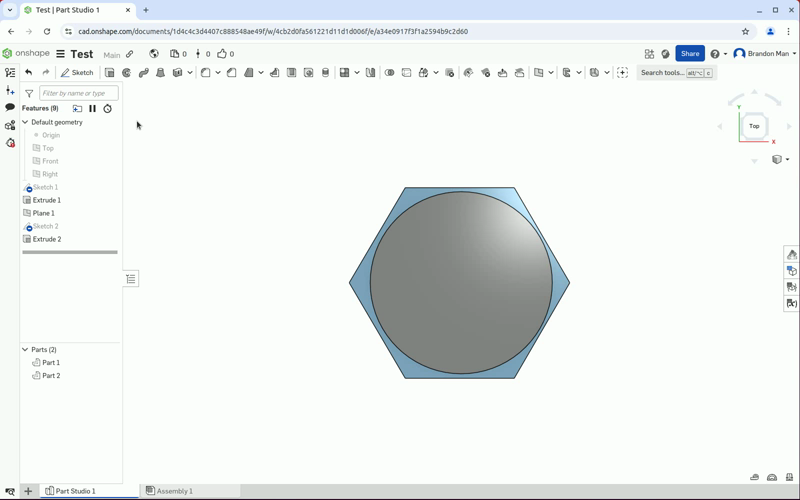
key(shift+h)
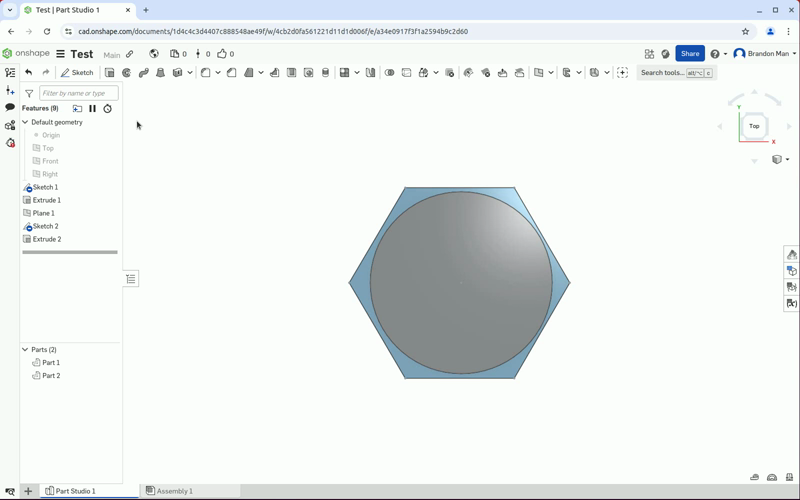
key(shift+7)
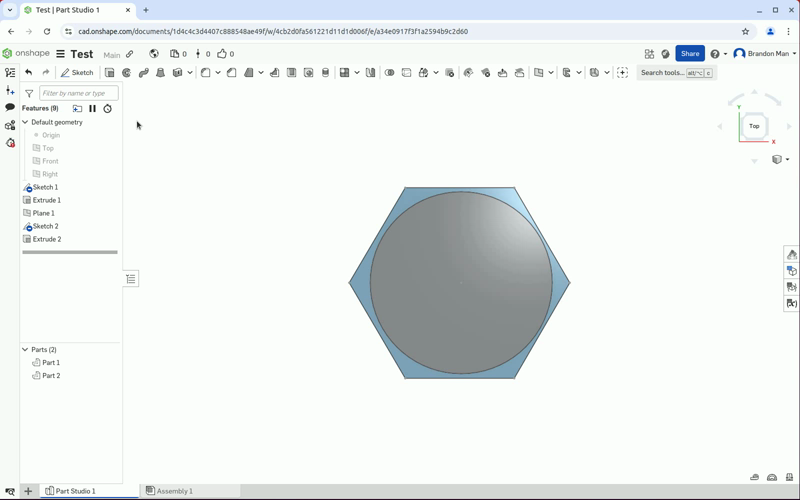
key(up, 3)
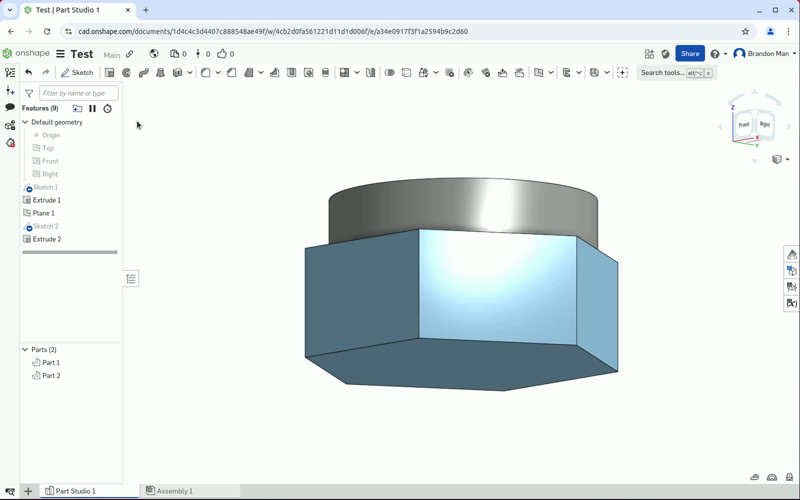
key(left, 3)
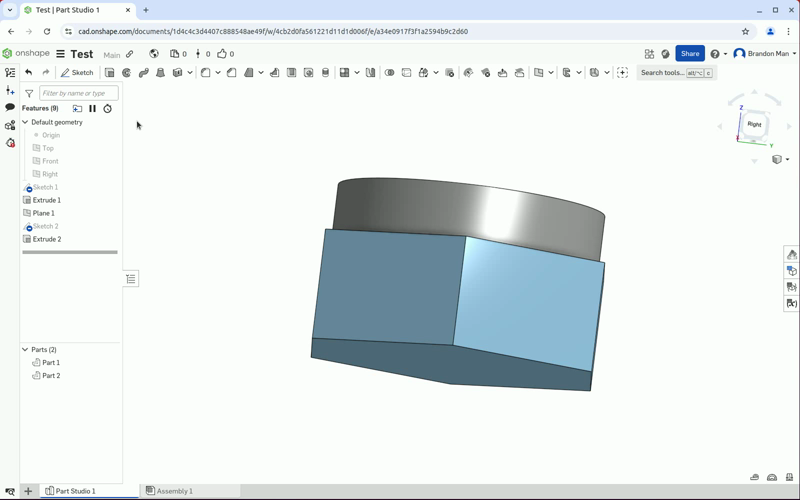
key(right, 3)
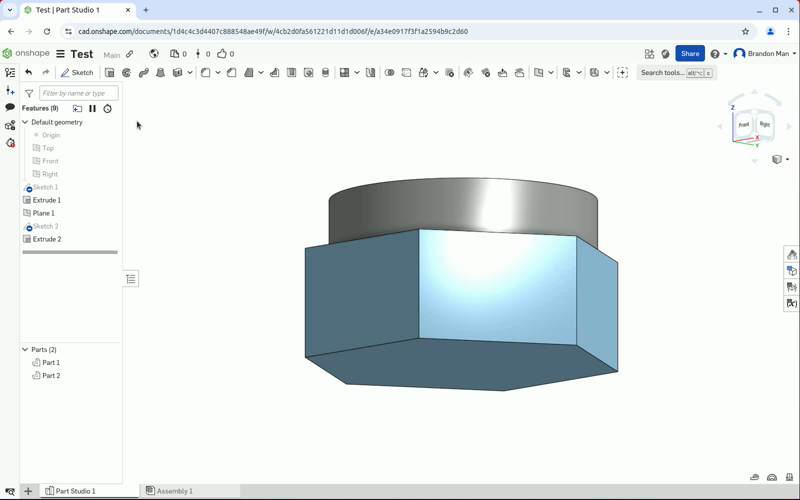
key(down, 3)
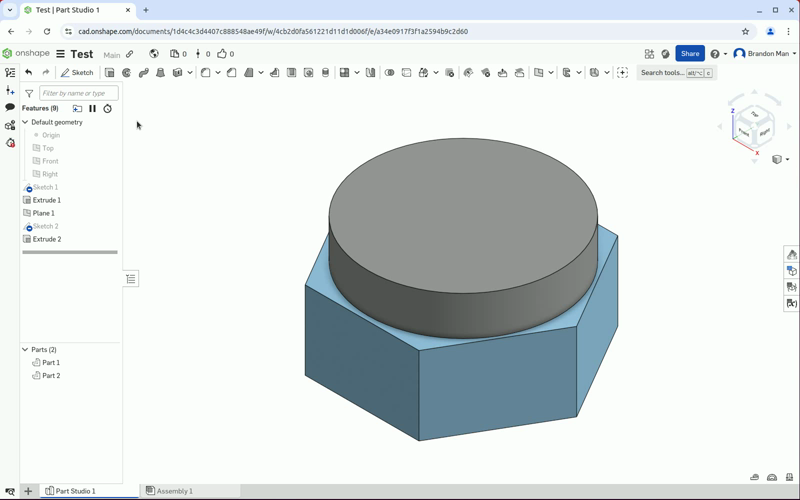
mouse_move(73, 189)
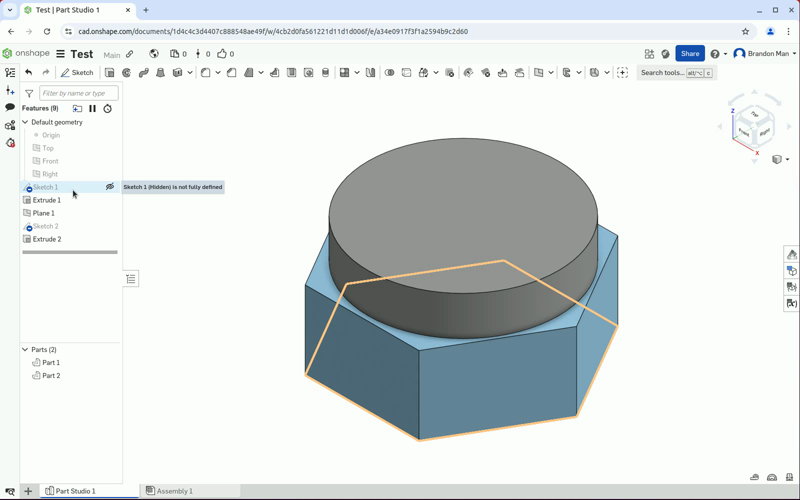
click(73, 189)